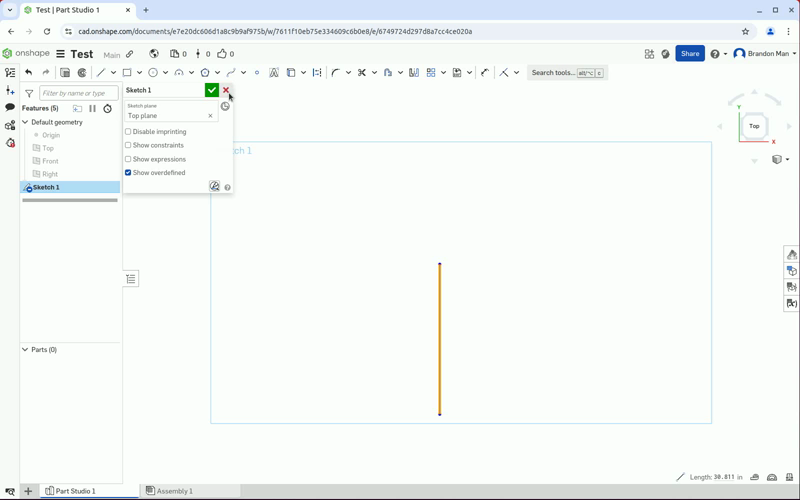
key(shift+h)
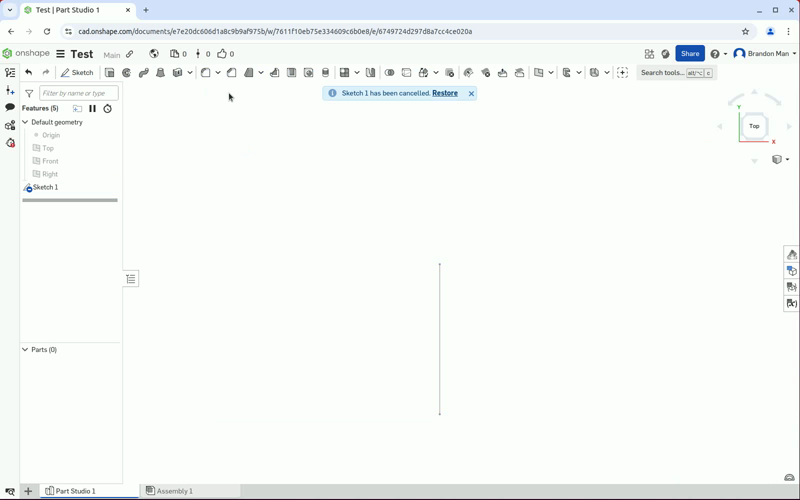
key(shift+s)
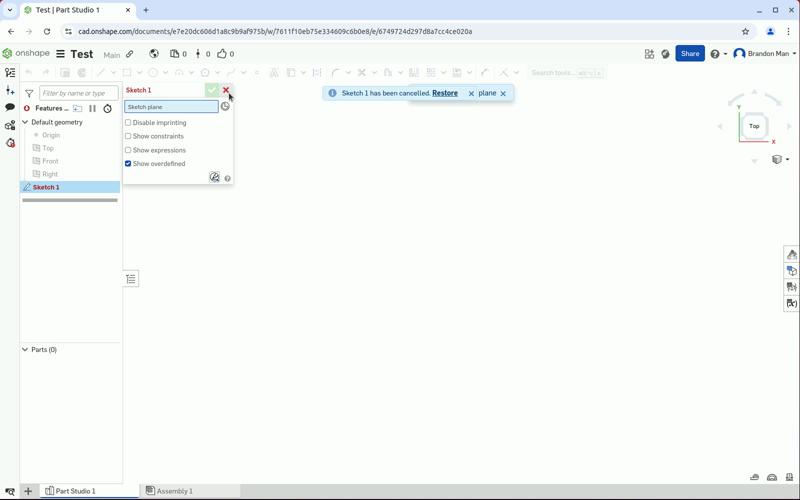
mouse_move(73, 150)
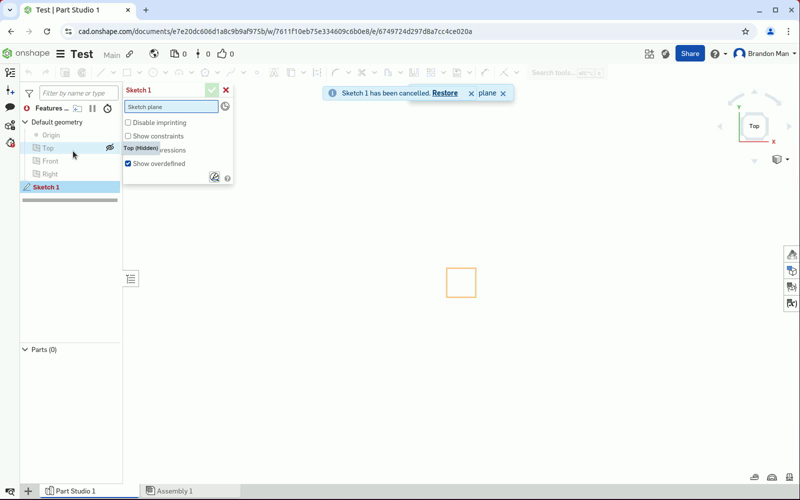
click(73, 150)
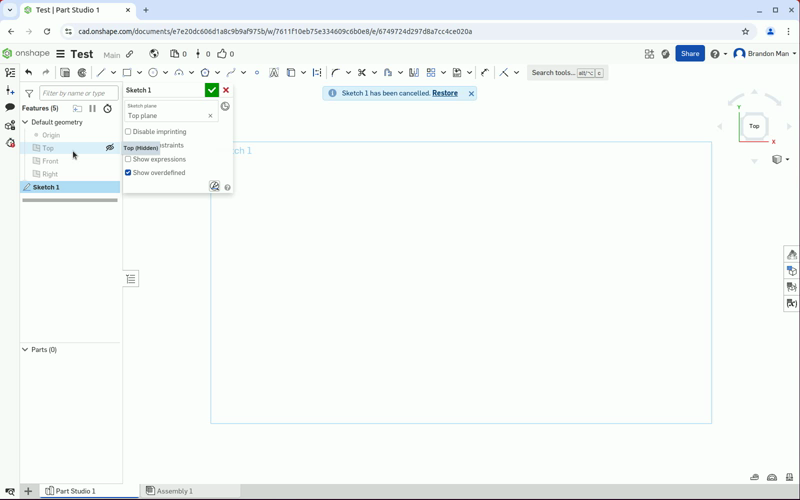
mouse_move(73, 352)
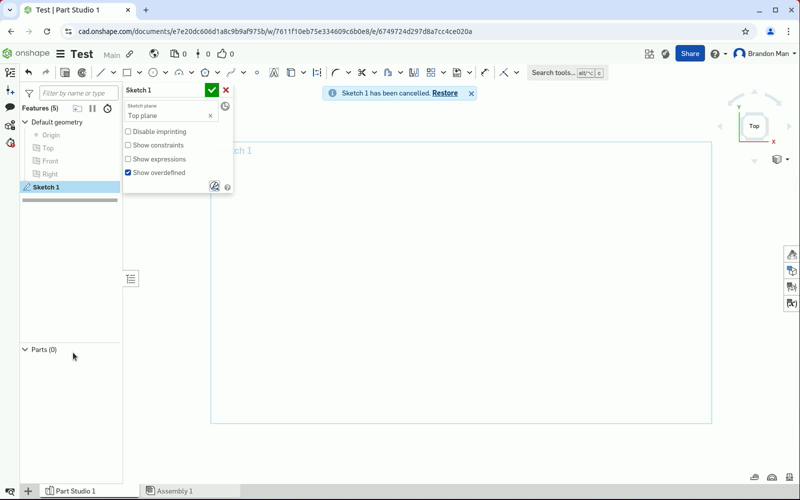
key(y)
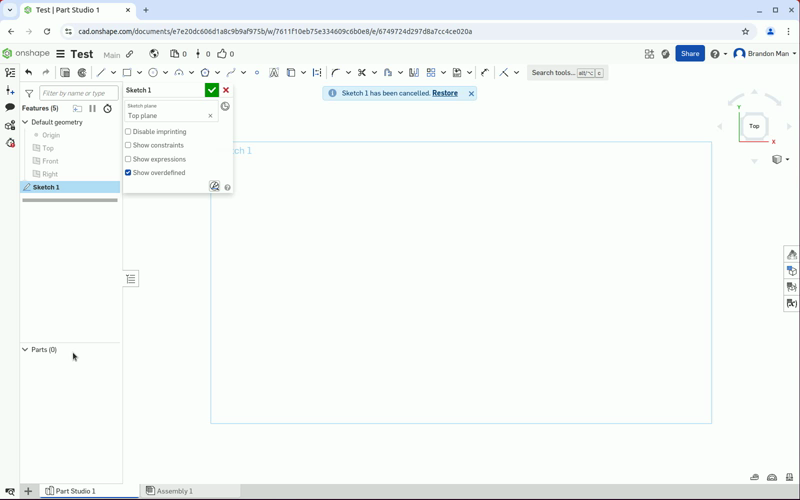
key(c)
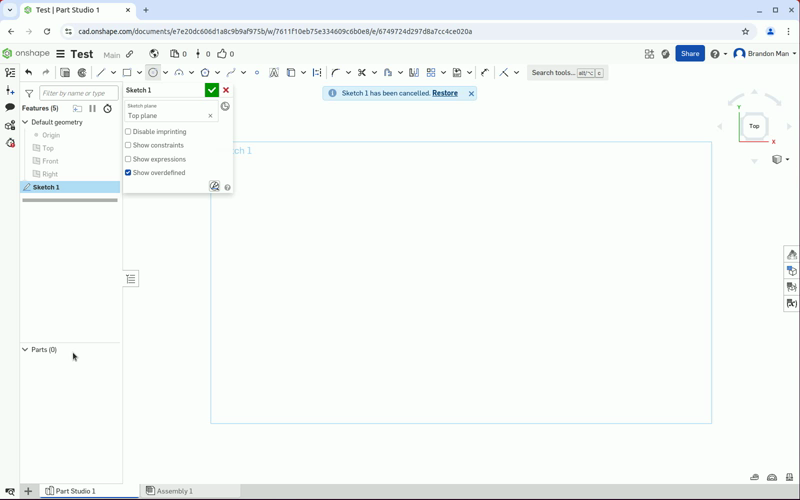
key_down(shift)
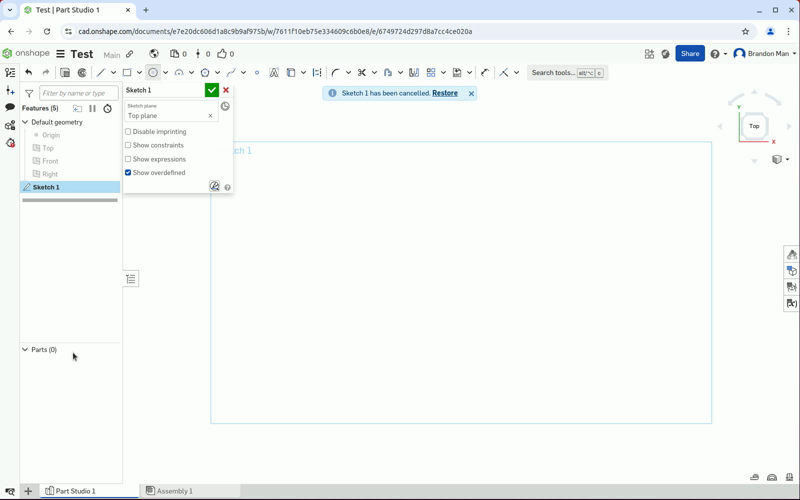
mouse_move(461, 282)
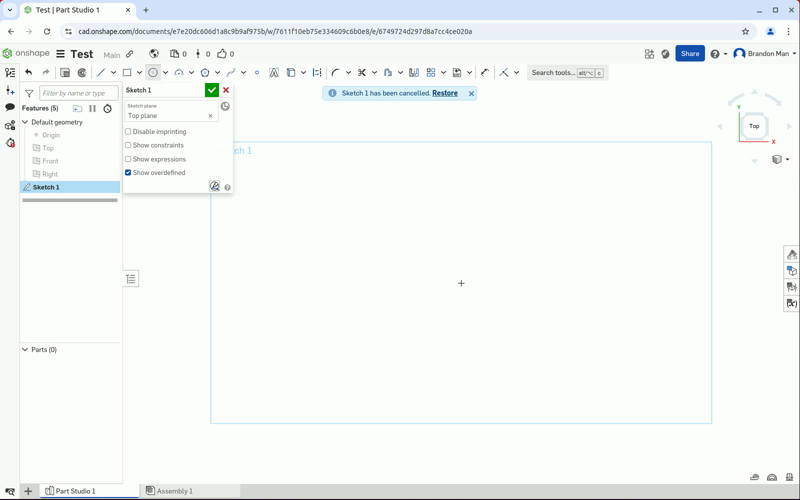
click(461, 282)
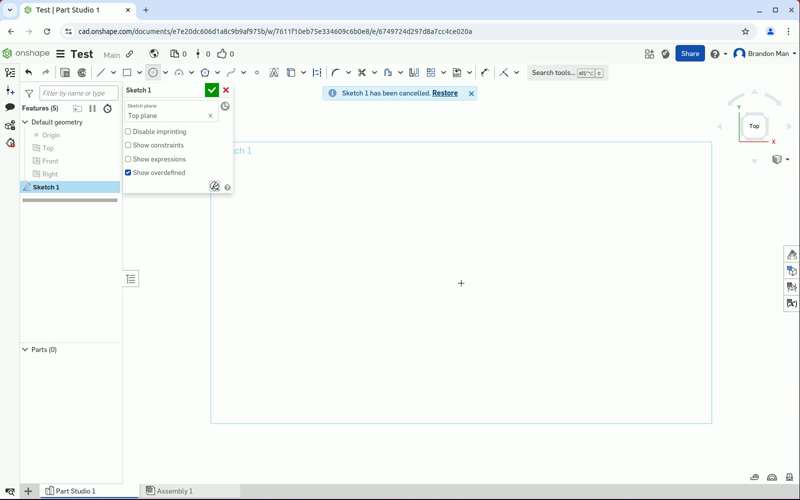
key_up(shift)
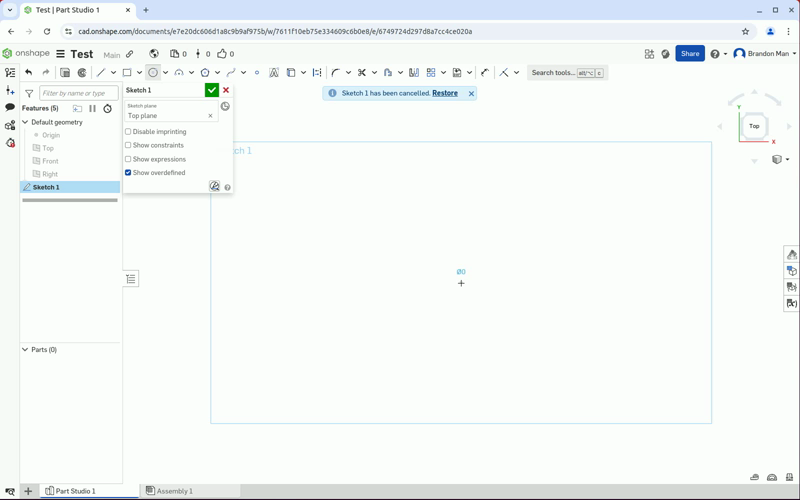
mouse_move(574, 282)
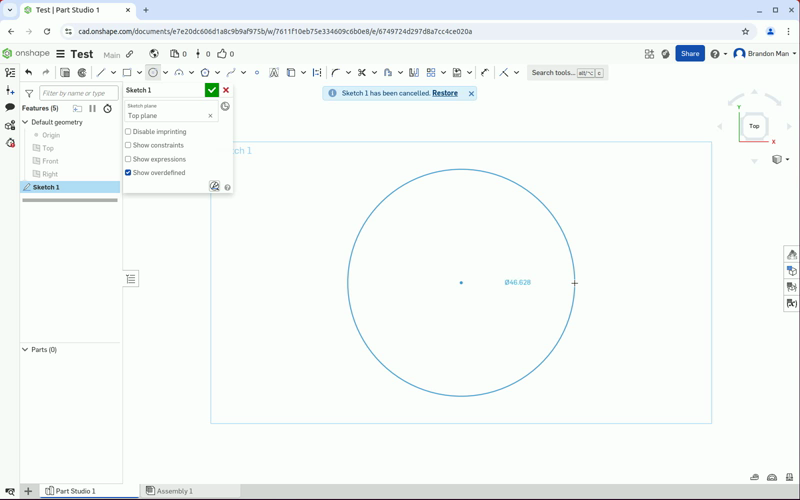
click(574, 282)
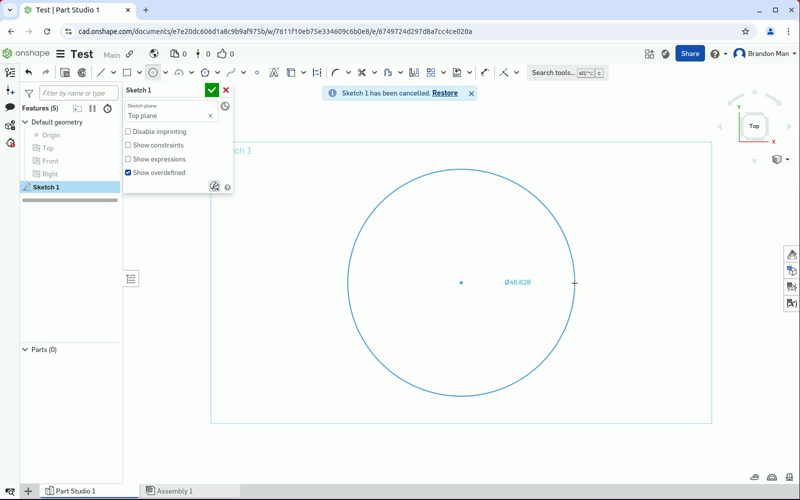
key(esc)
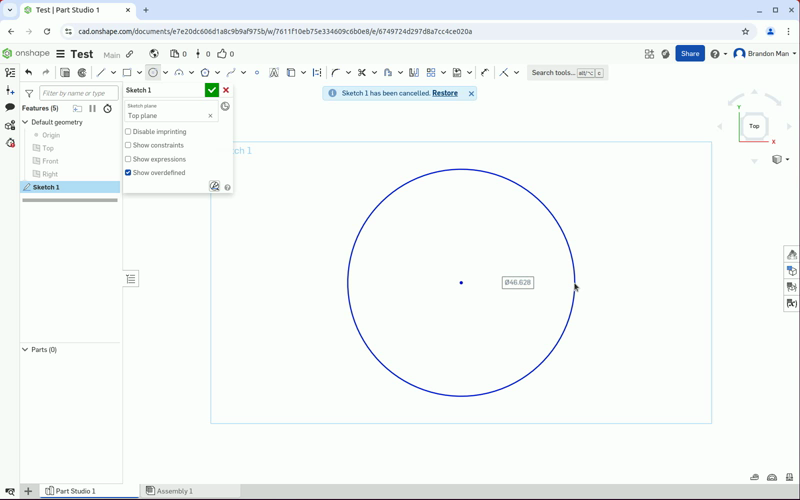
key(c)
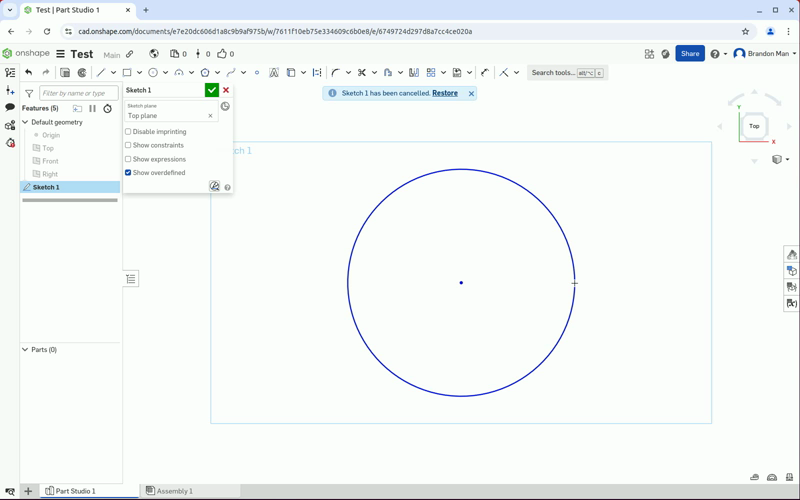
key_down(shift)
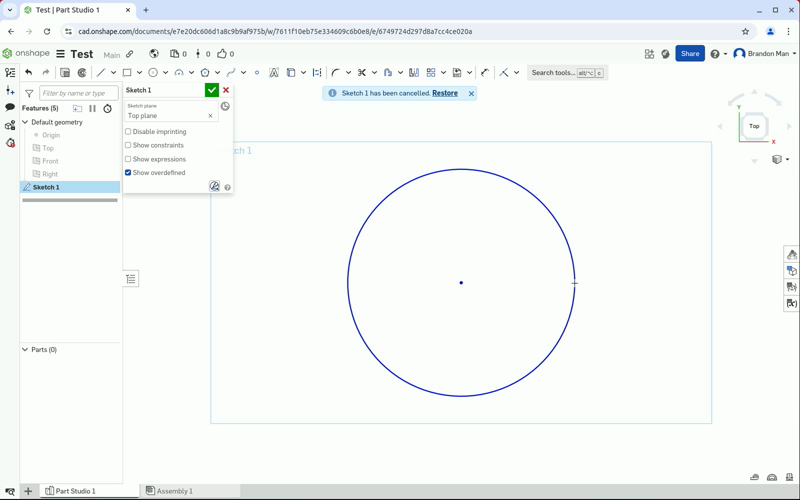
mouse_move(386, 282)
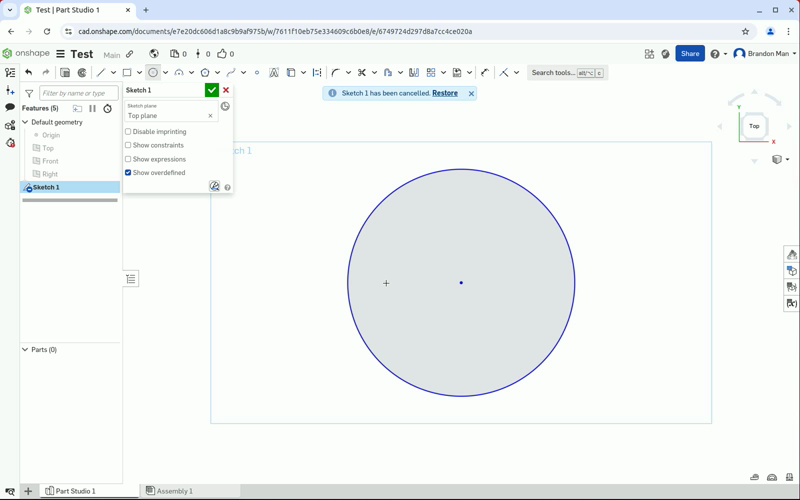
click(386, 282)
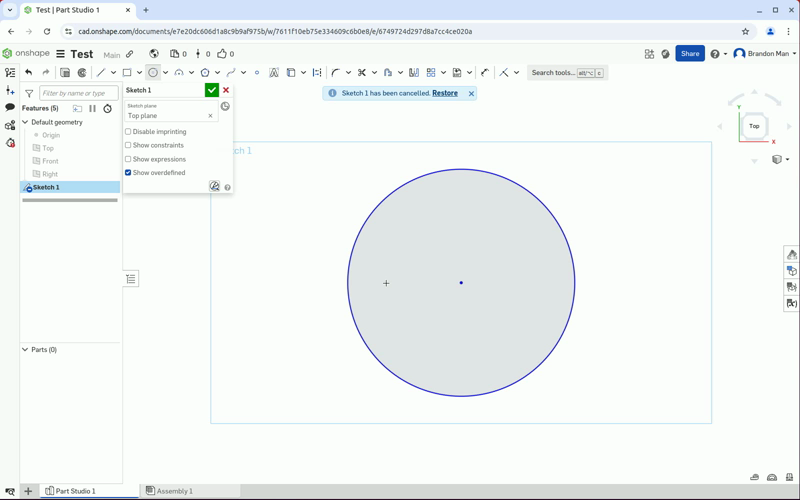
key_up(shift)
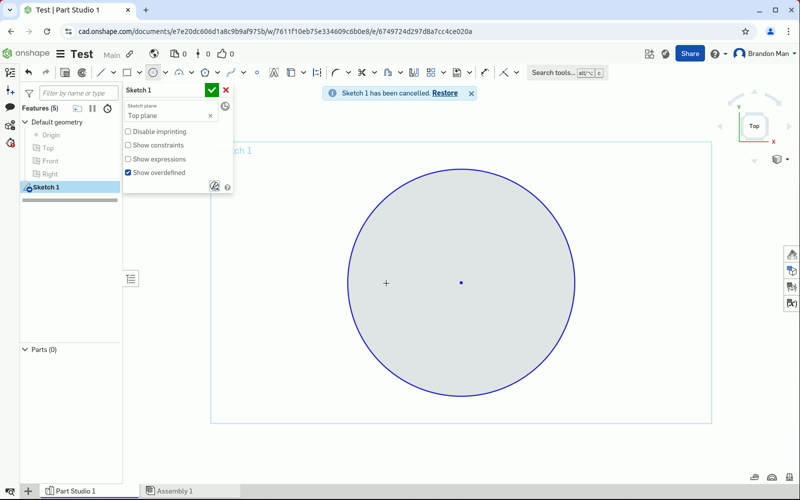
mouse_move(395, 282)
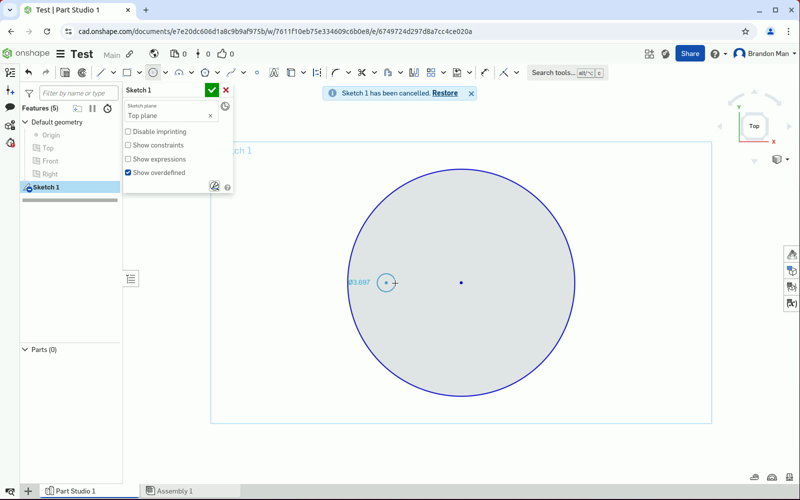
click(395, 282)
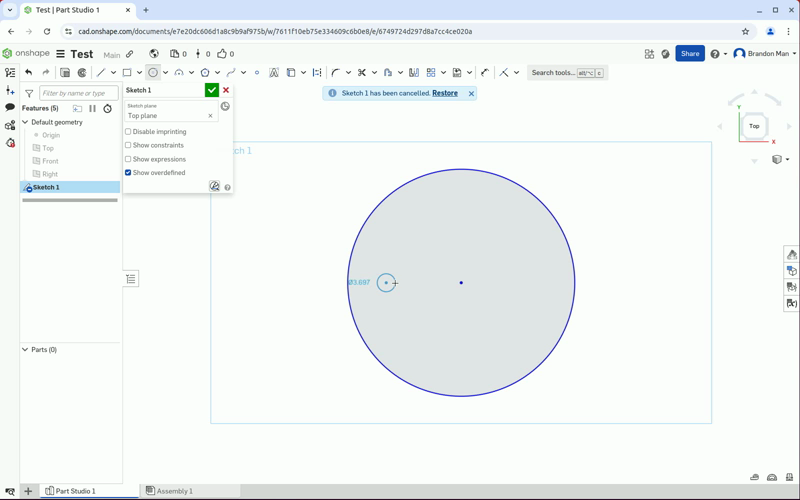
key(esc)
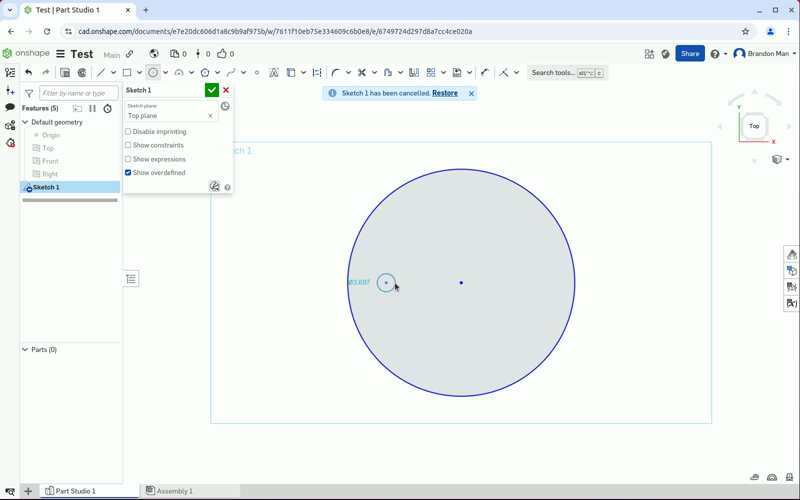
key(c)
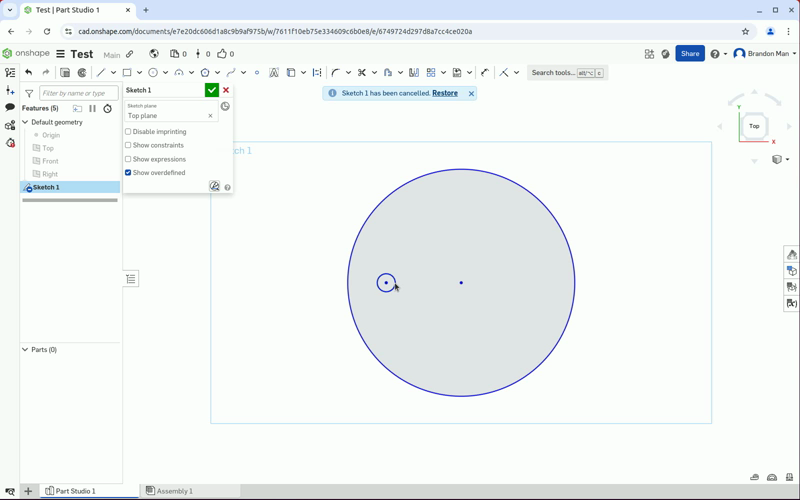
key_down(shift)
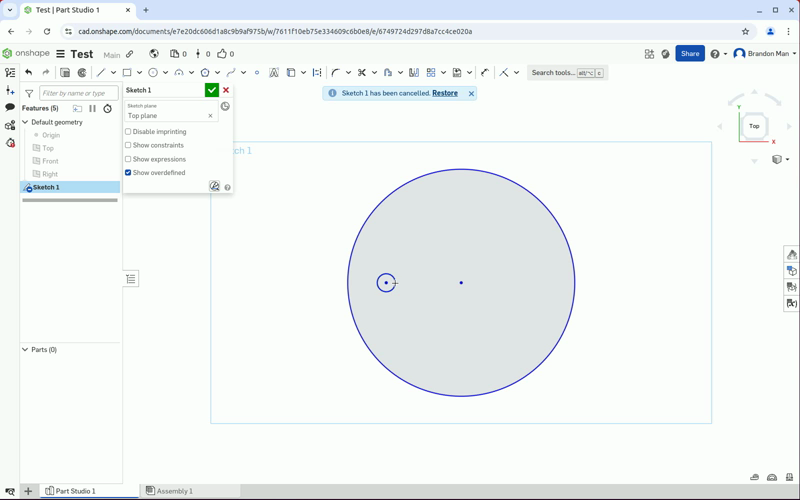
mouse_move(461, 282)
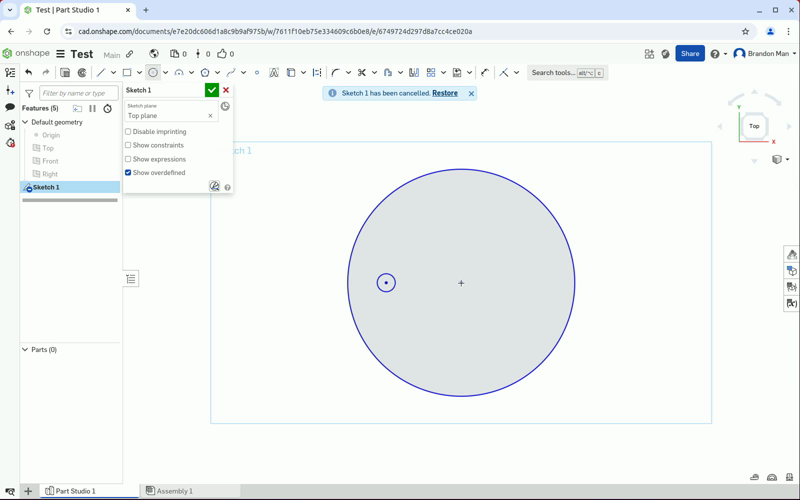
click(461, 282)
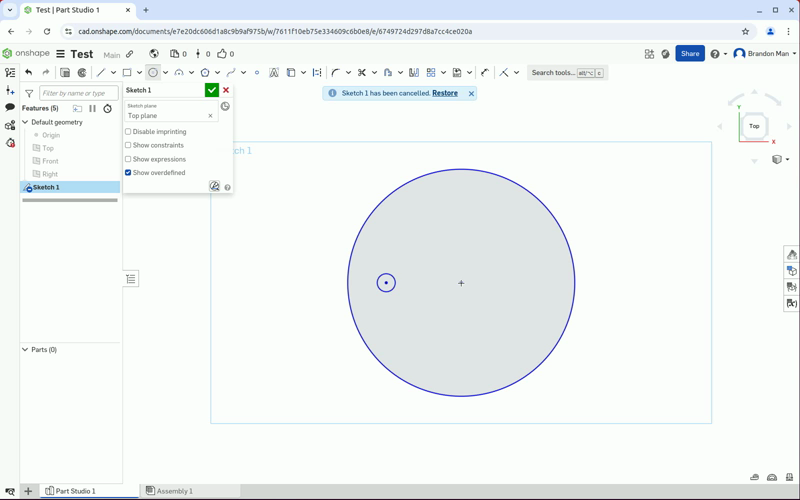
key_up(shift)
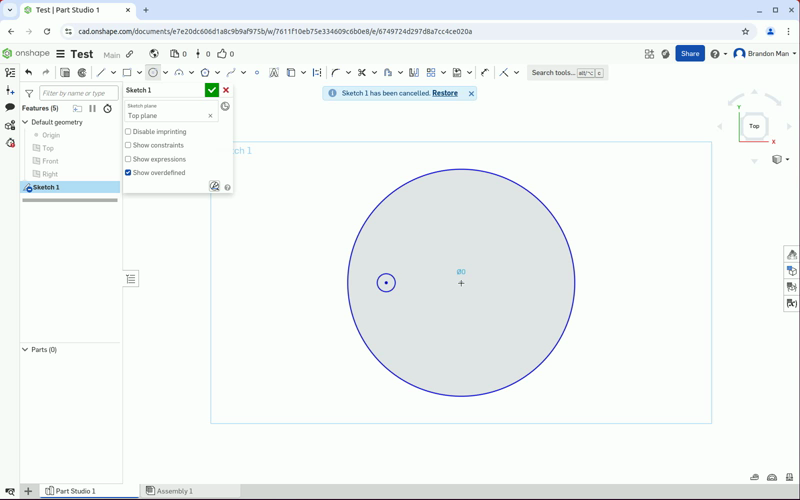
mouse_move(494, 282)
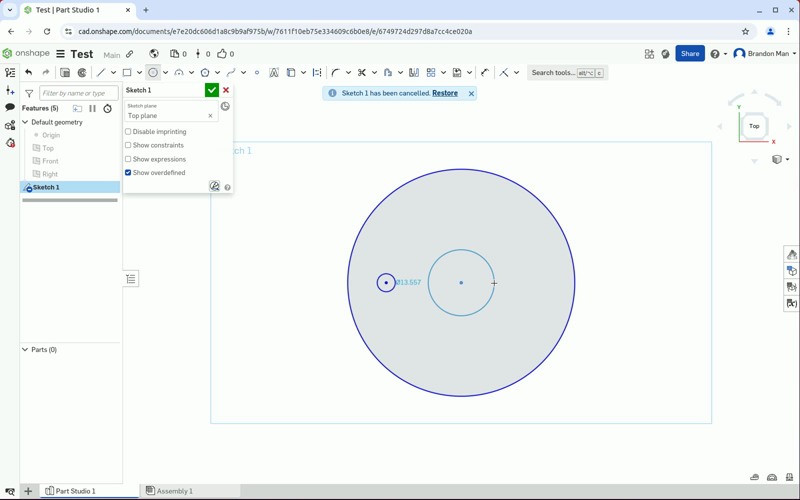
click(494, 282)
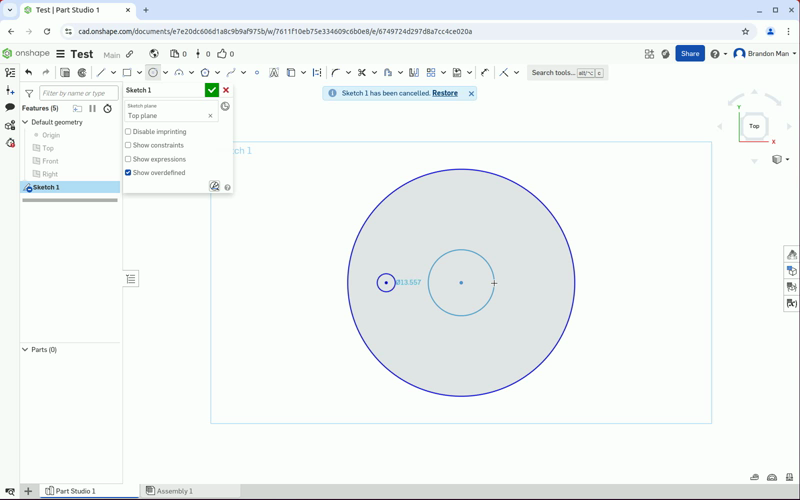
key(esc)
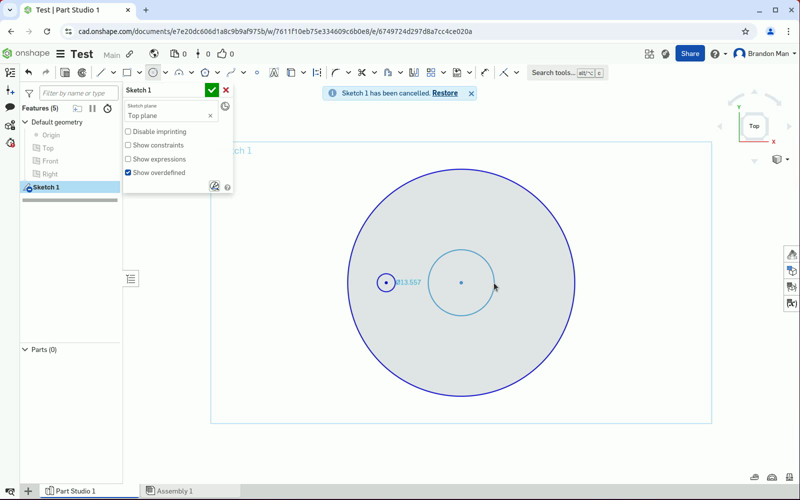
key(c)
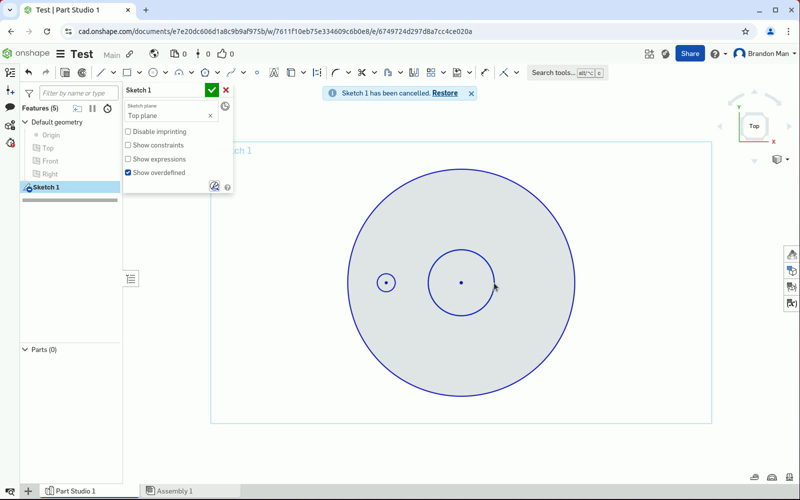
key_down(shift)
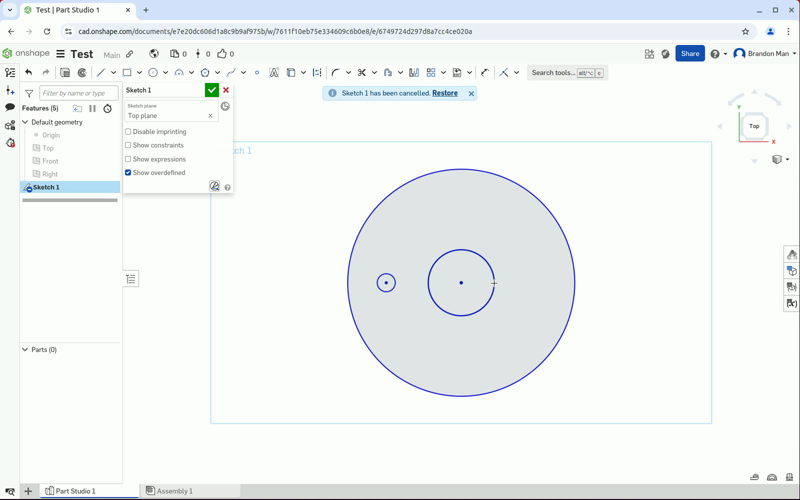
mouse_move(461, 358)
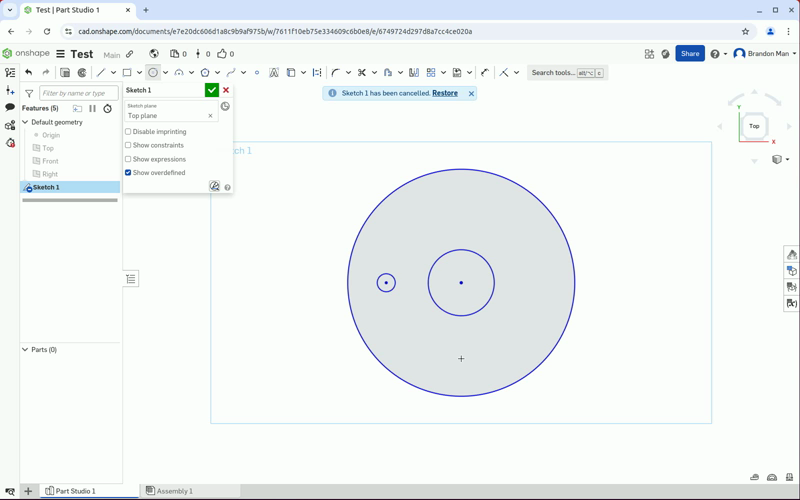
click(461, 358)
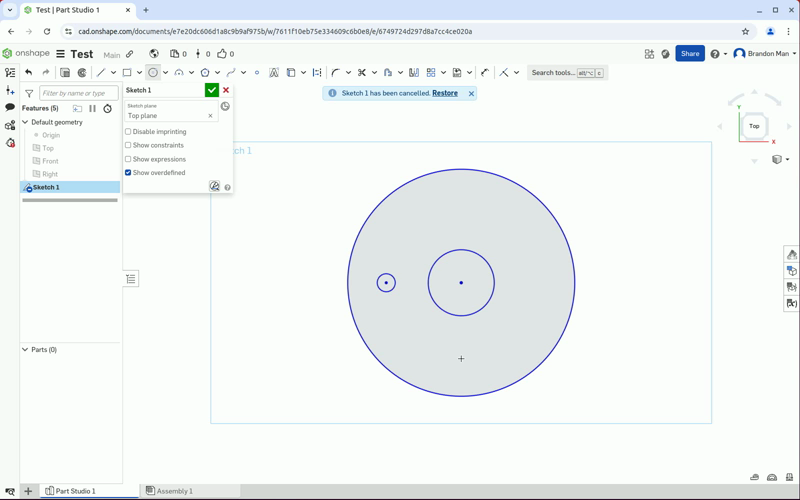
key_up(shift)
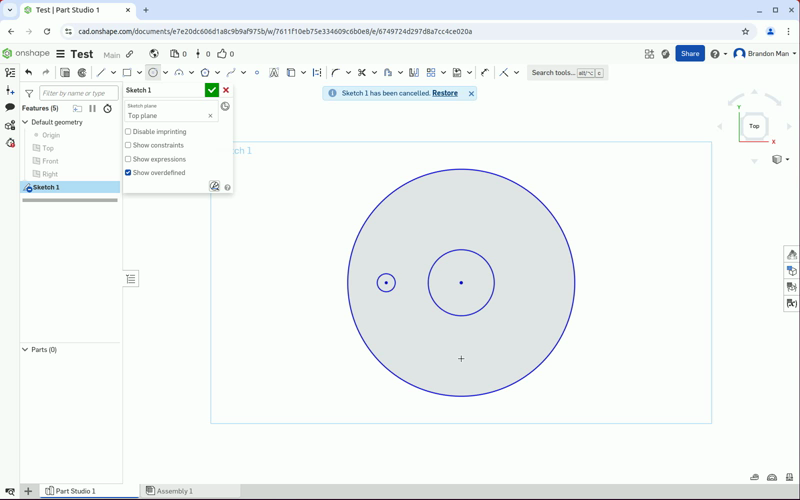
mouse_move(470, 358)
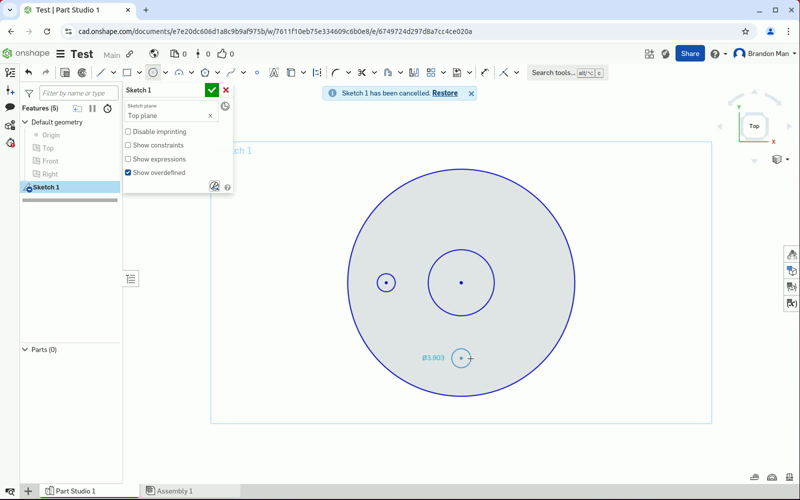
click(470, 358)
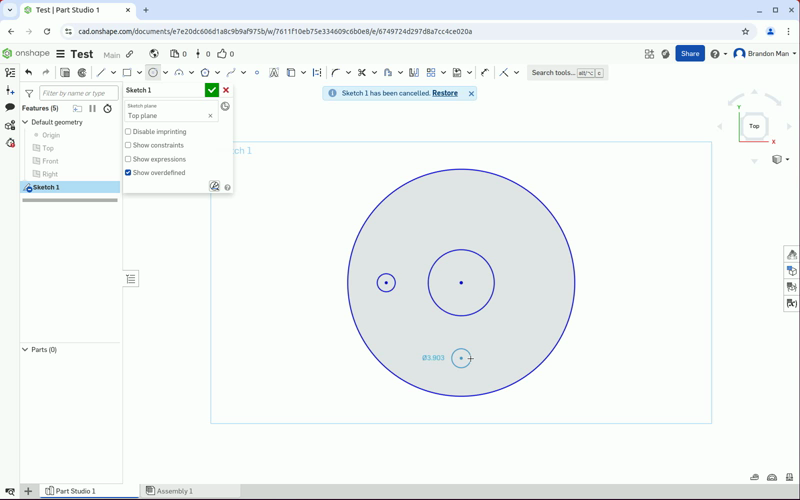
key(esc)
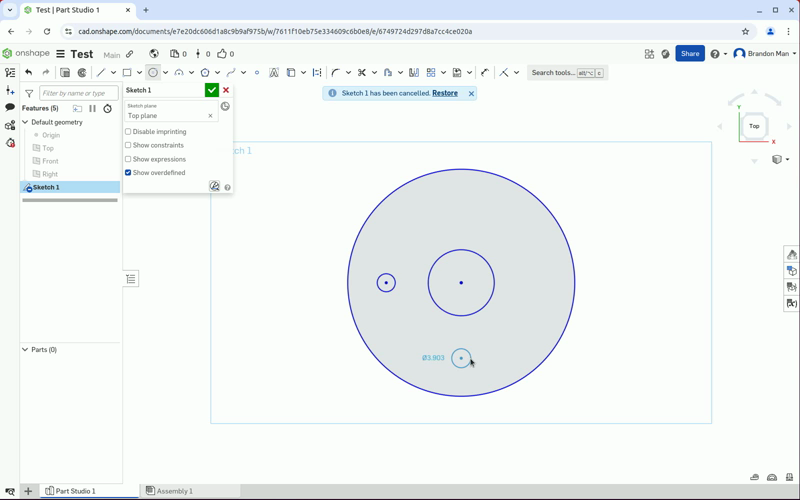
key(c)
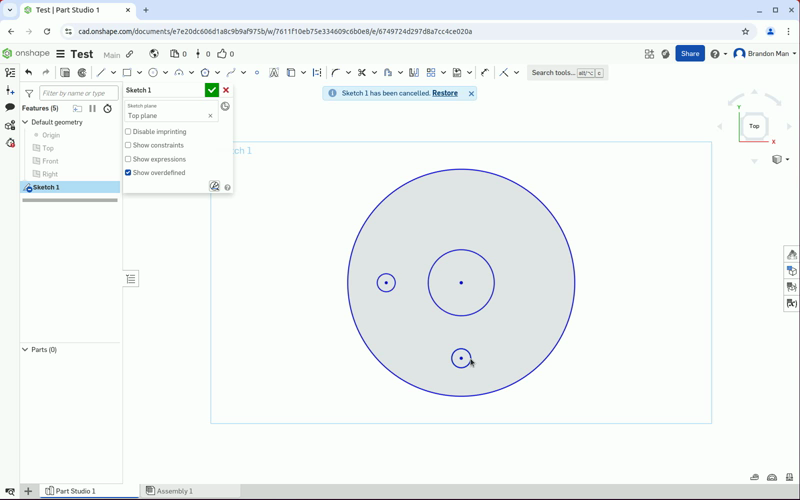
key_down(shift)
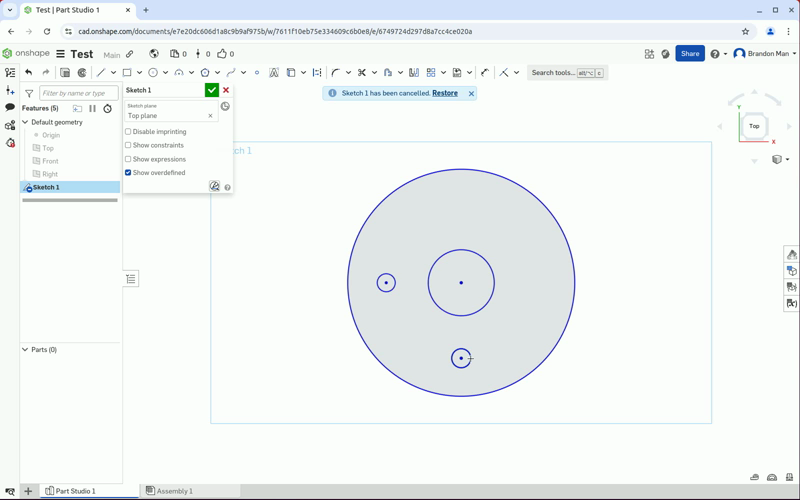
mouse_move(461, 207)
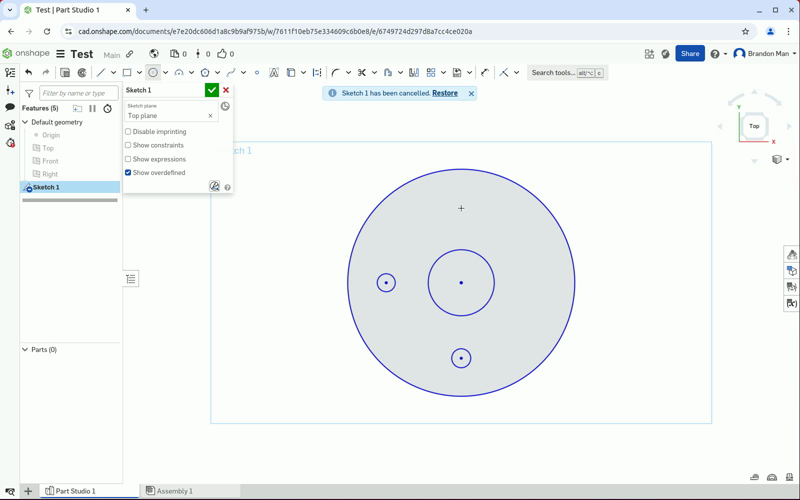
click(461, 207)
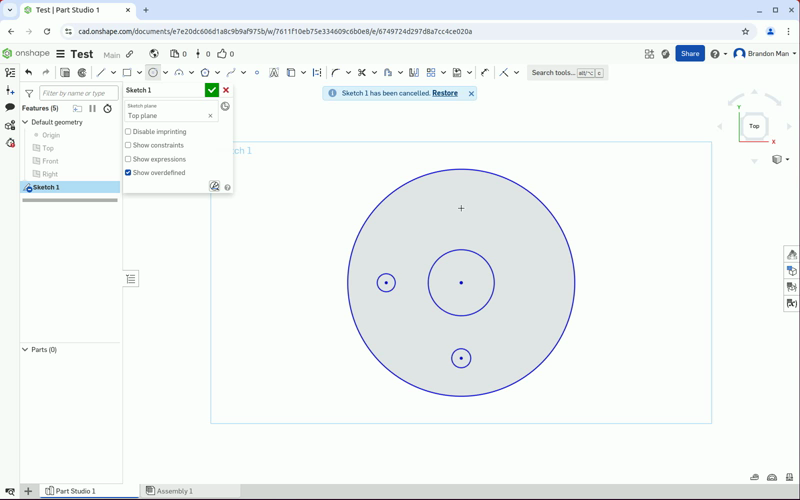
key_up(shift)
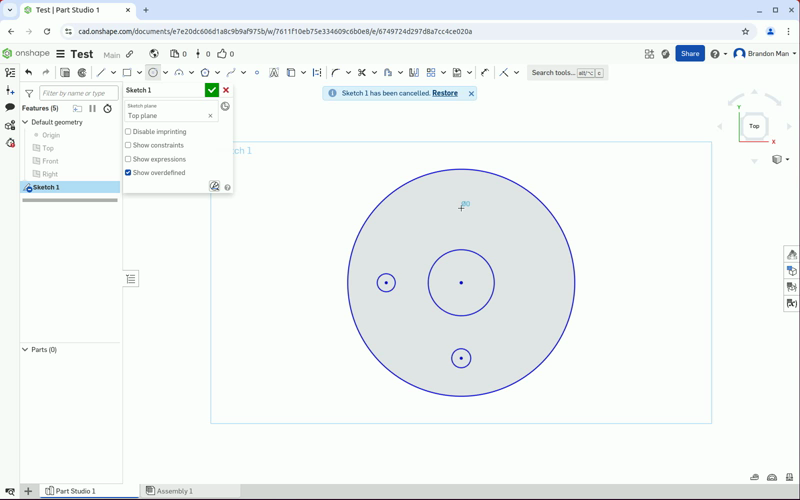
mouse_move(470, 207)
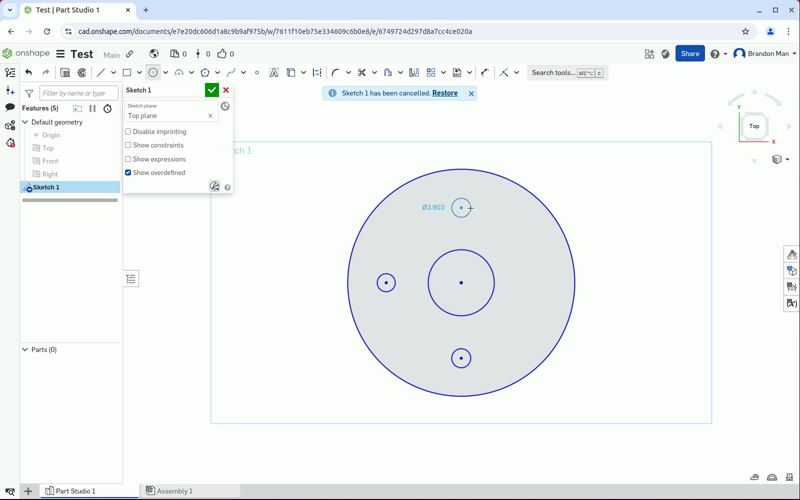
click(470, 207)
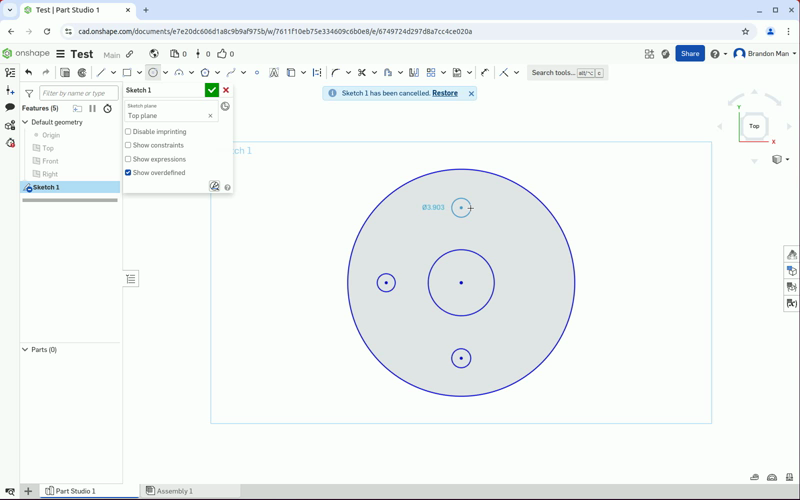
key(esc)
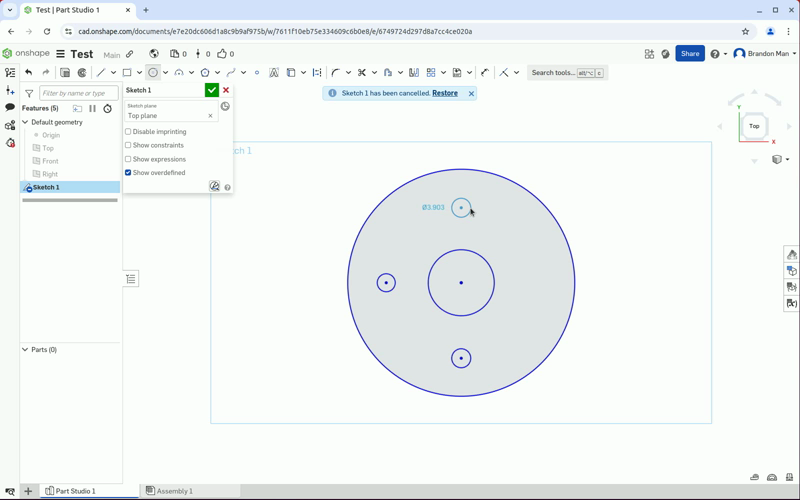
key(c)
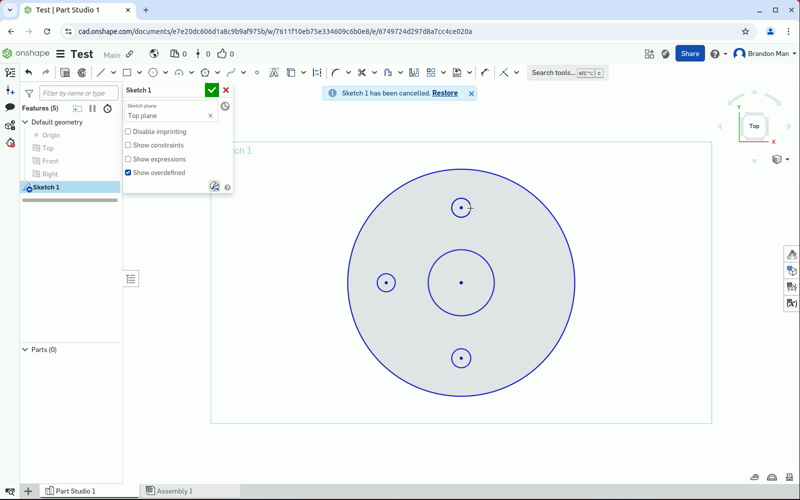
key_down(shift)
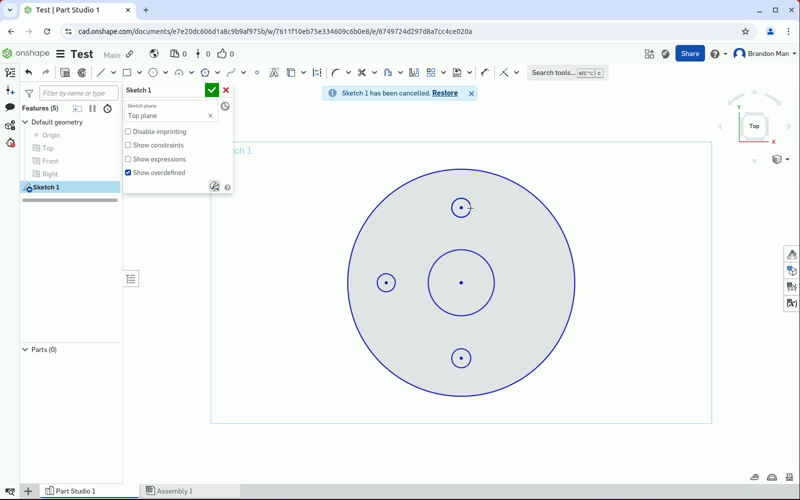
mouse_move(534, 282)
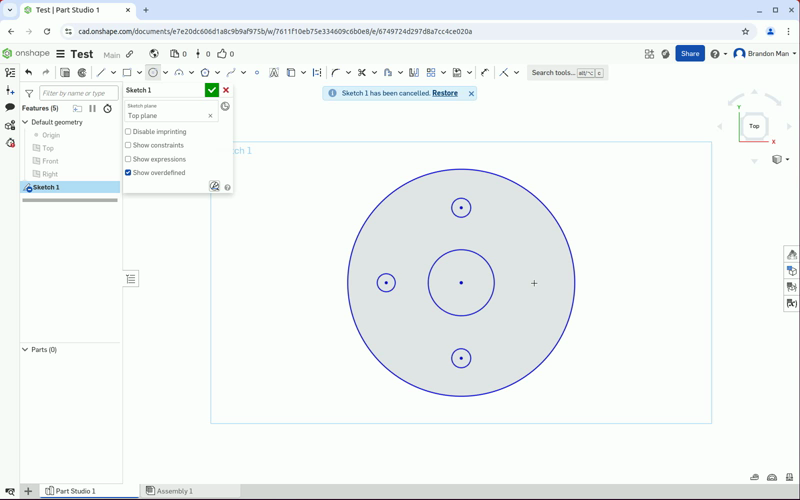
click(534, 282)
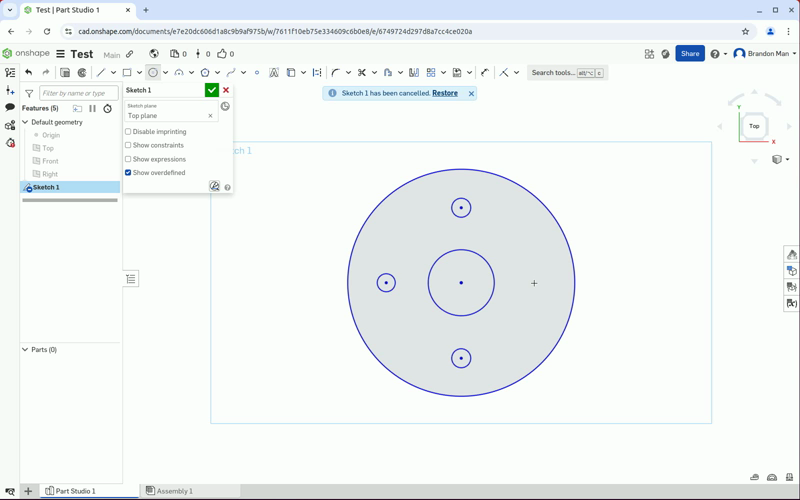
key_up(shift)
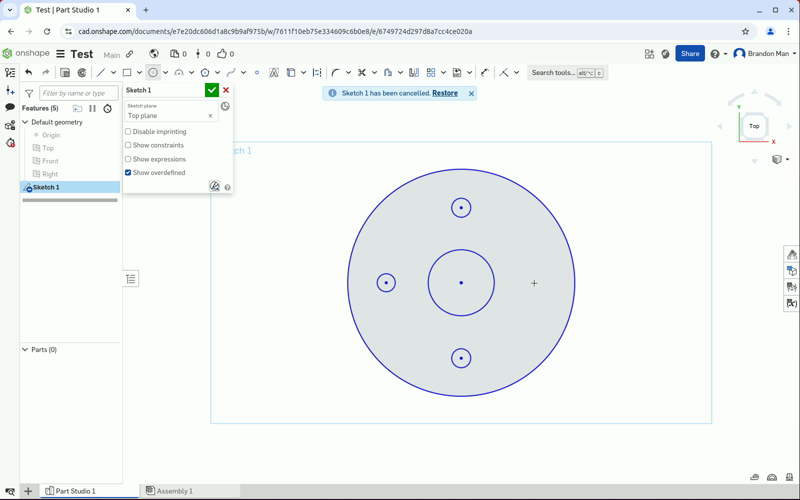
mouse_move(543, 282)
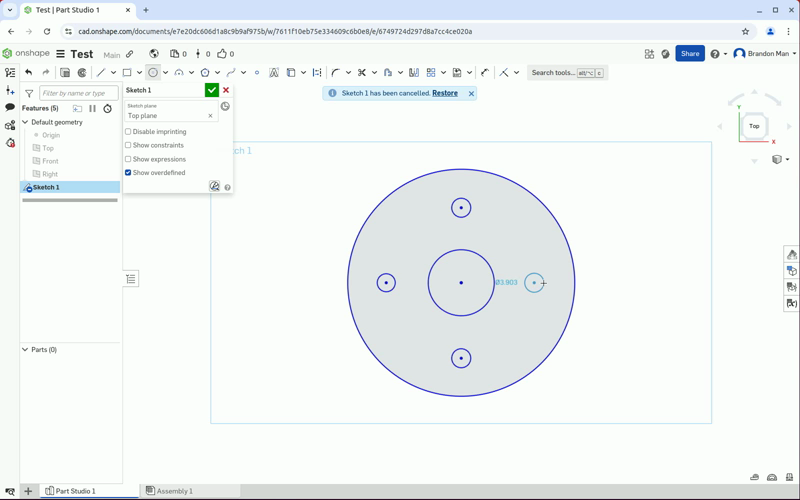
click(543, 282)
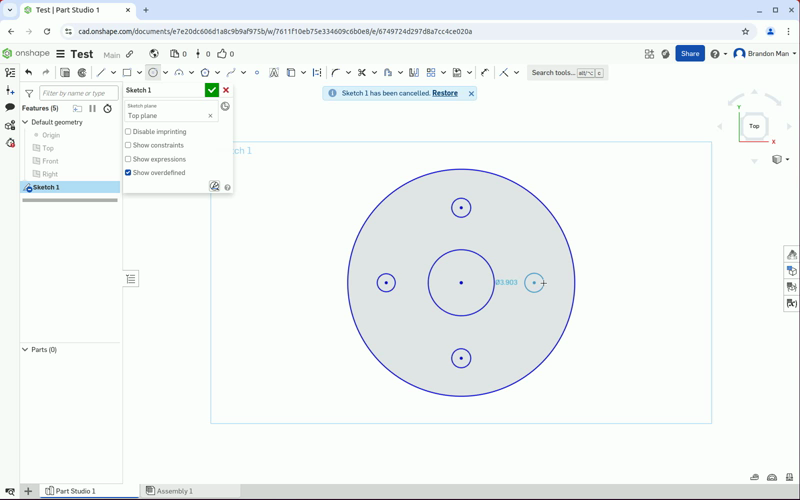
key(esc)
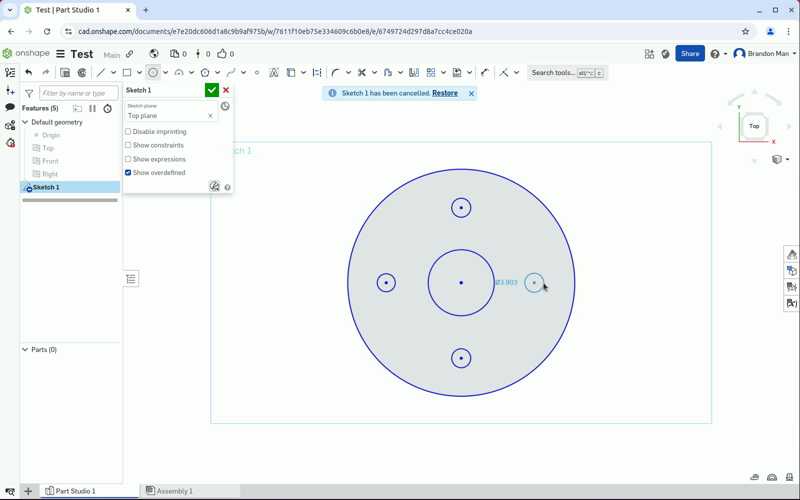
mouse_move(408, 312)
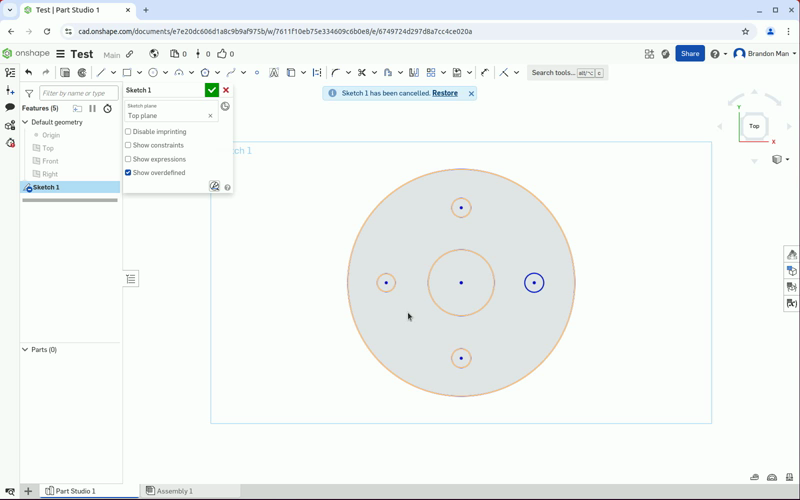
click(408, 312)
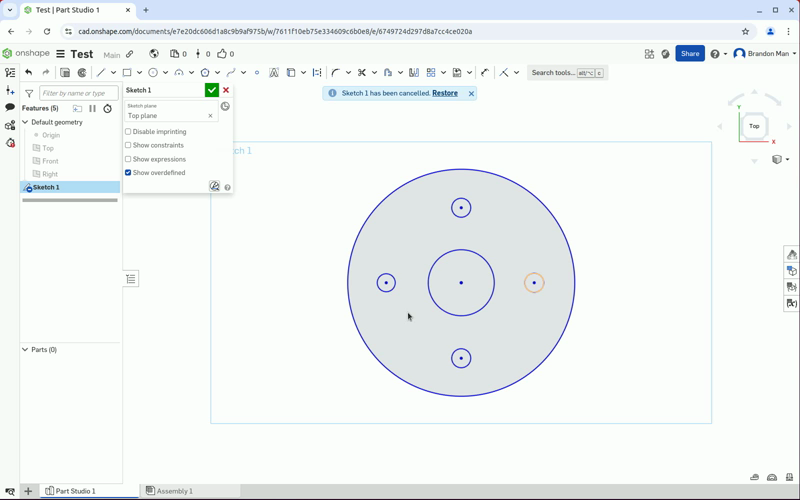
mouse_move(73, 352)
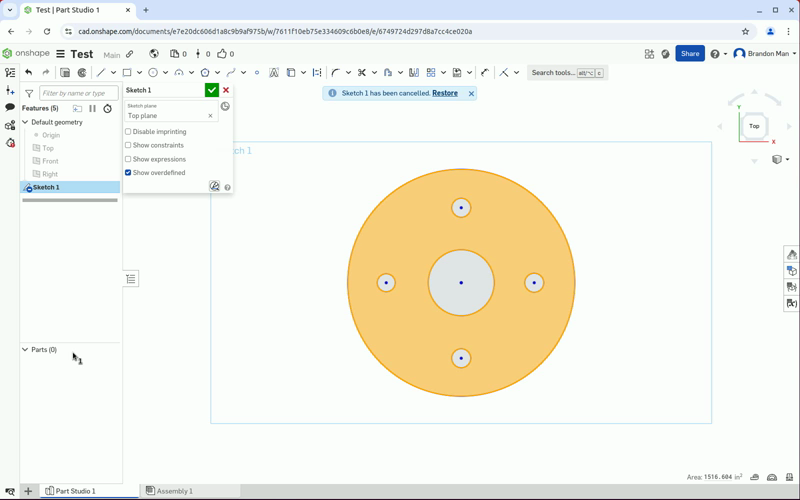
key(shift+y)
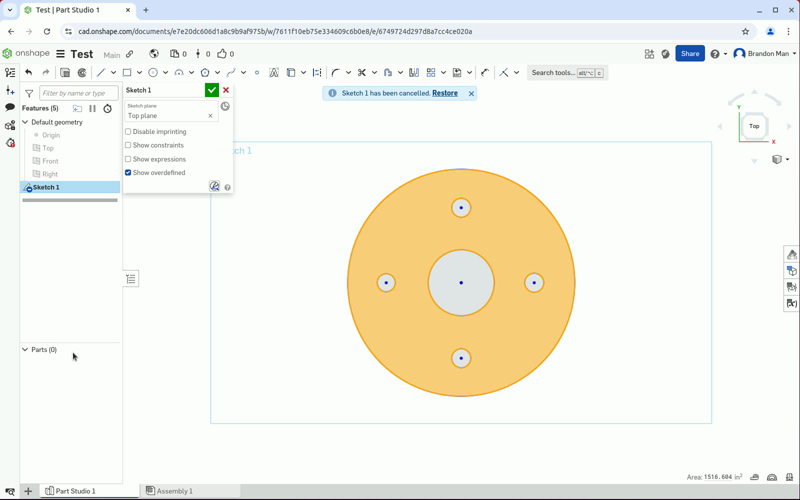
key(shift+e)
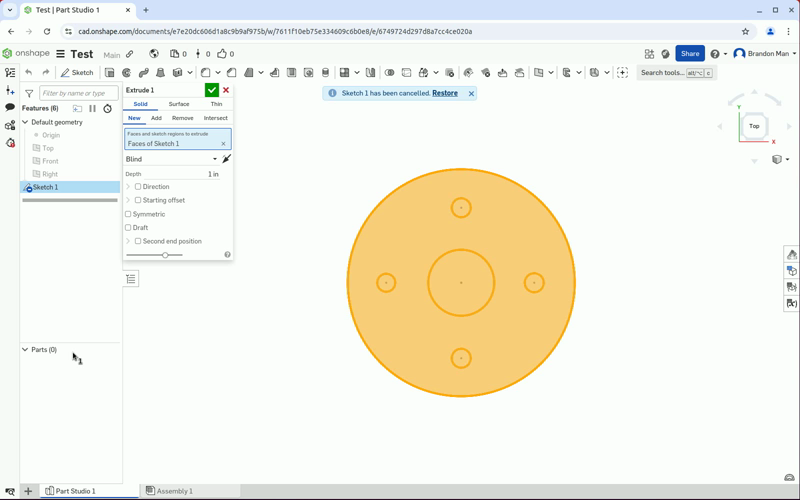
mouse_move(143, 106)
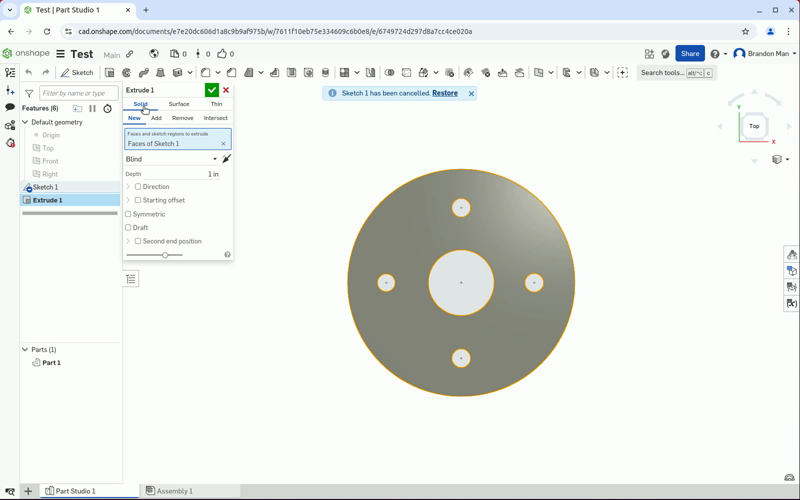
click(143, 106)
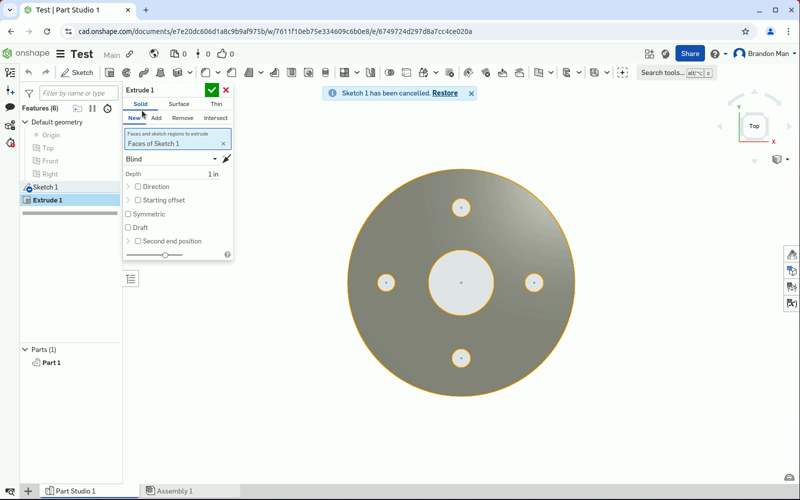
mouse_move(137, 120)
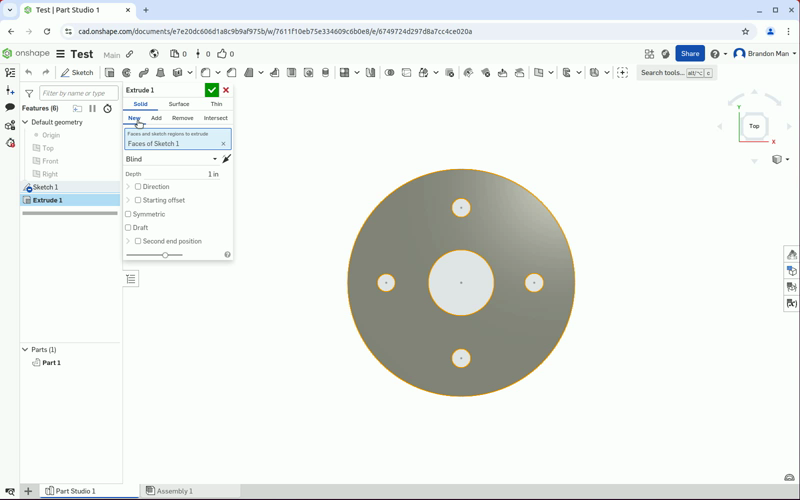
click(137, 120)
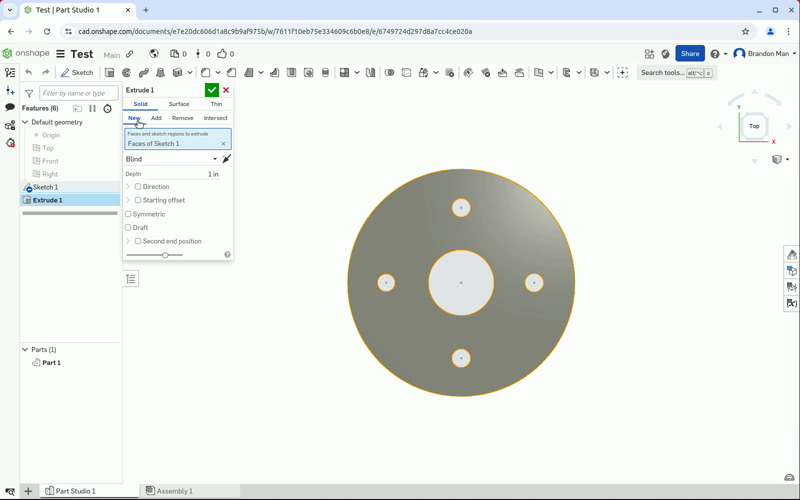
key(tab, 4)
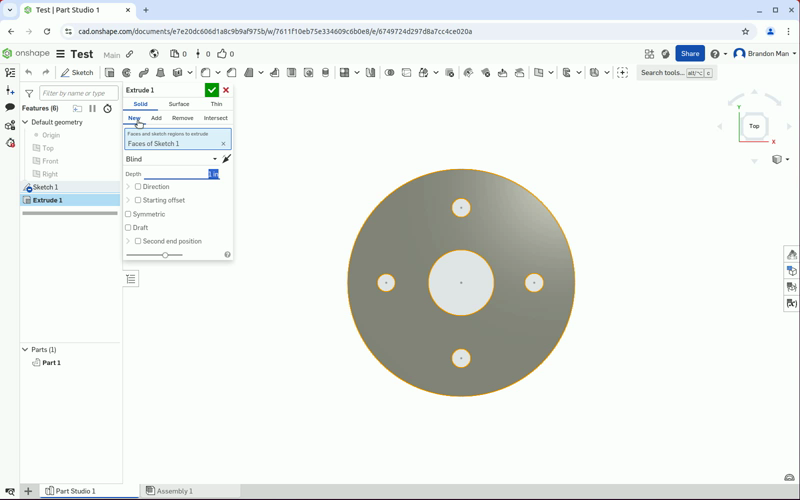
text(3.37)
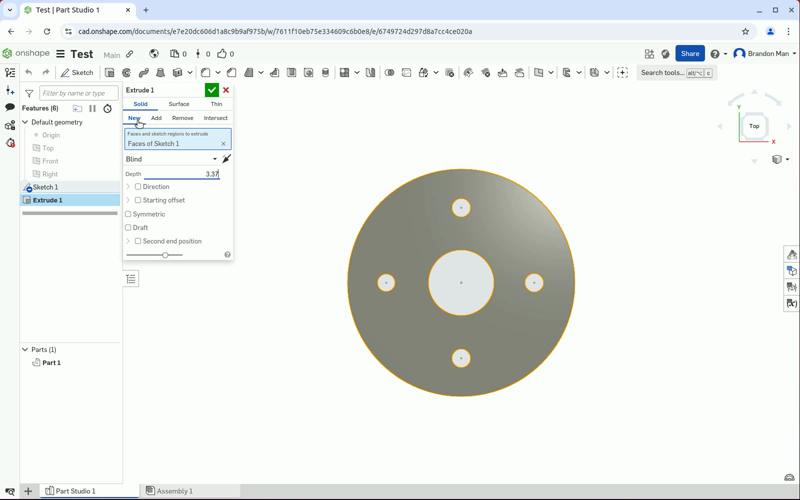
key(enter)
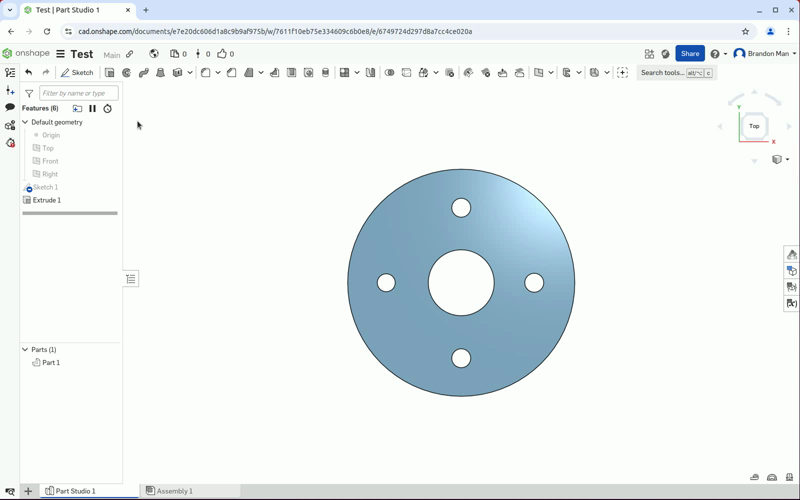
key(shift+h)
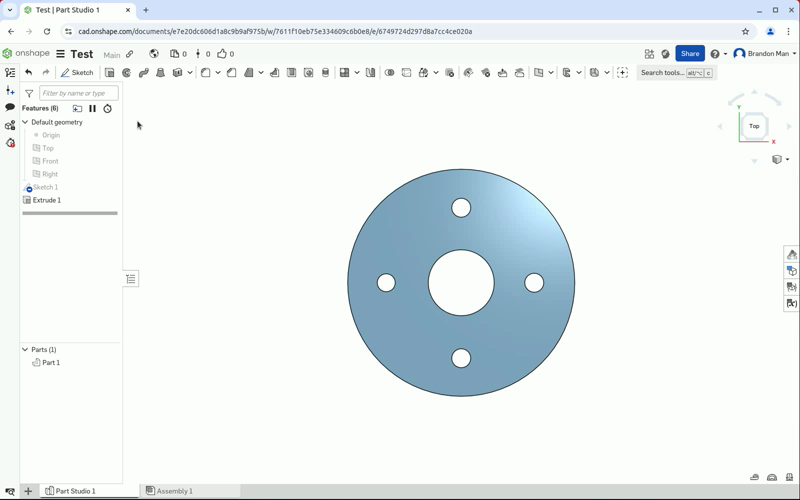
key(shift+h)
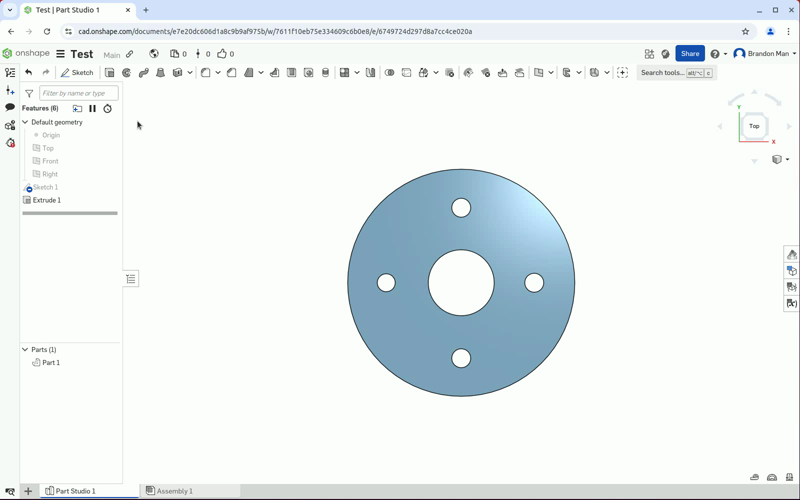
mouse_move(73, 189)
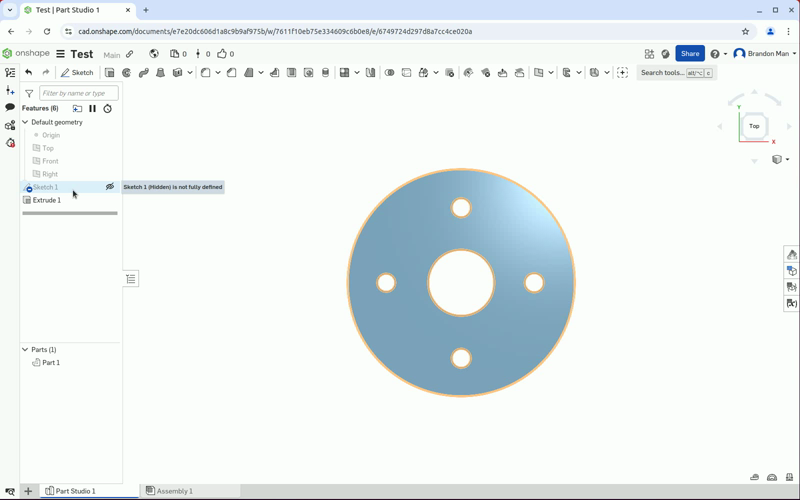
click(73, 189)
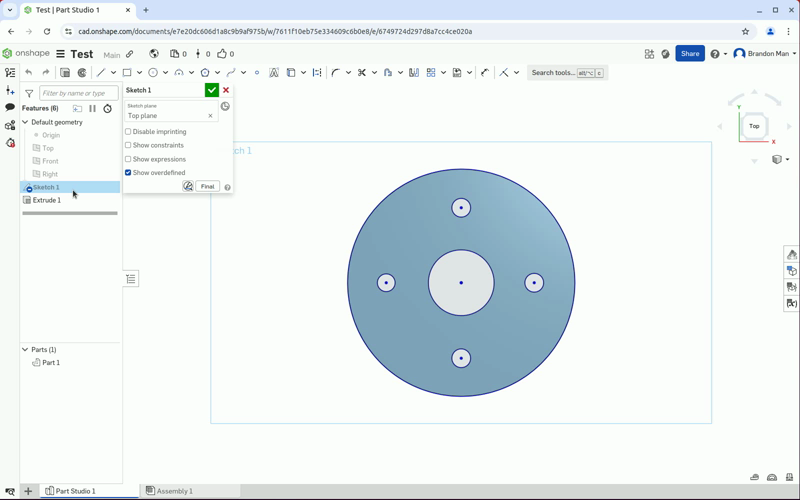
mouse_move(229, 92)
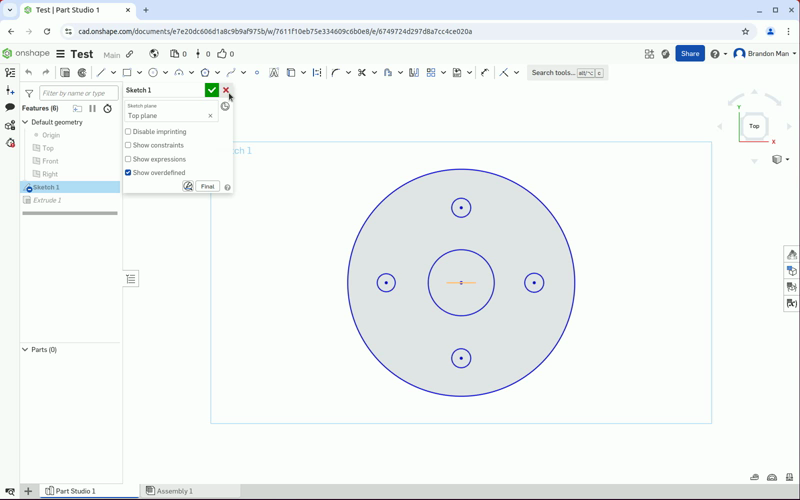
click(229, 92)
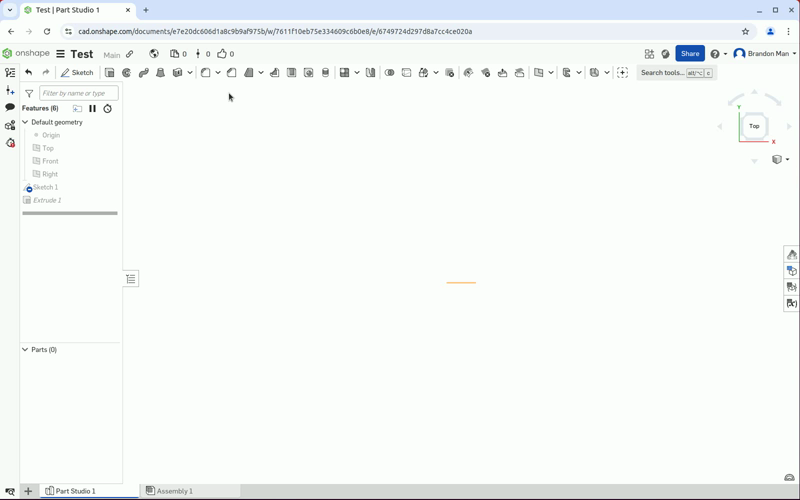
mouse_move(541, 75)
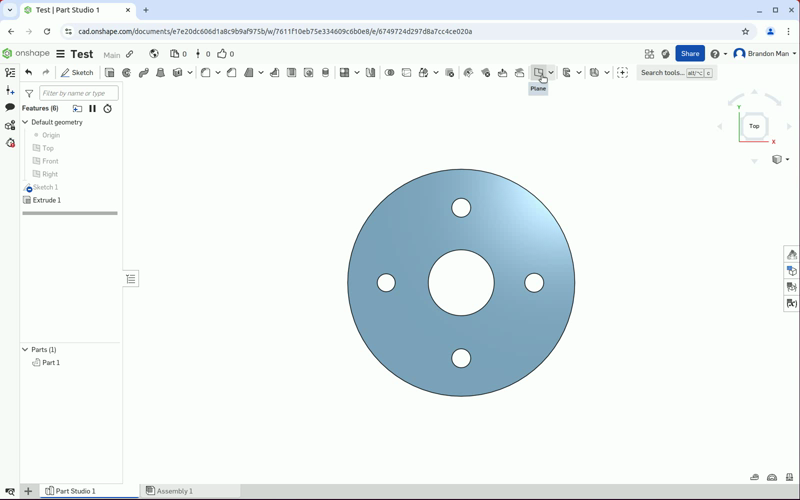
click(541, 75)
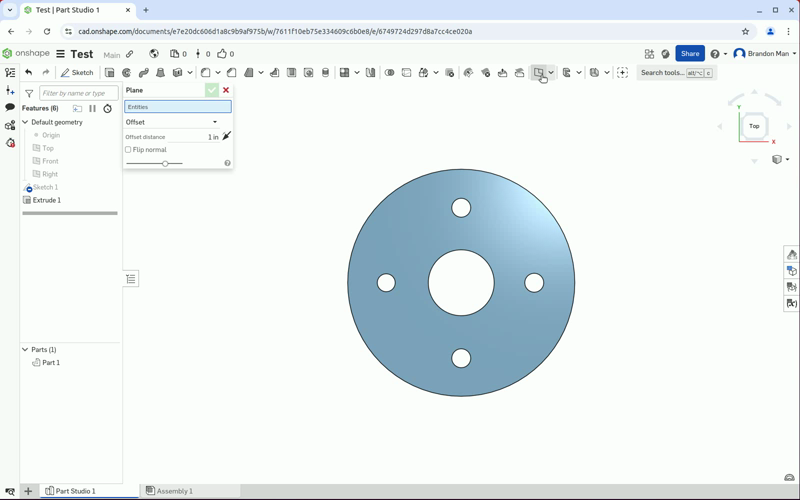
mouse_move(73, 150)
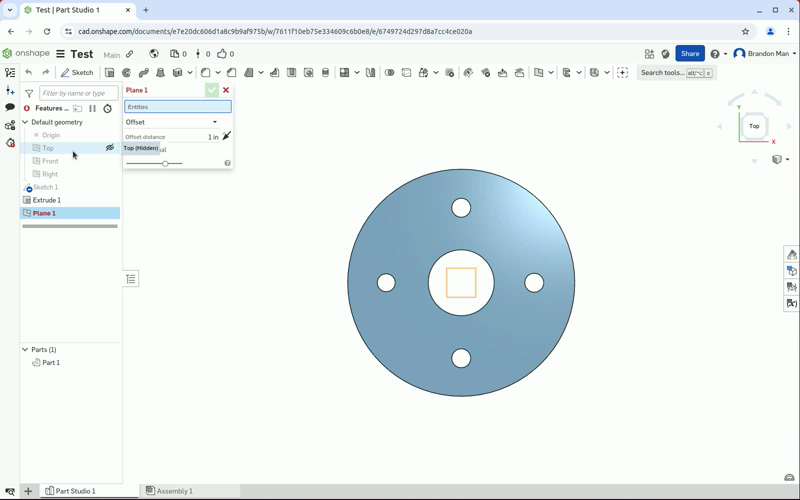
click(73, 150)
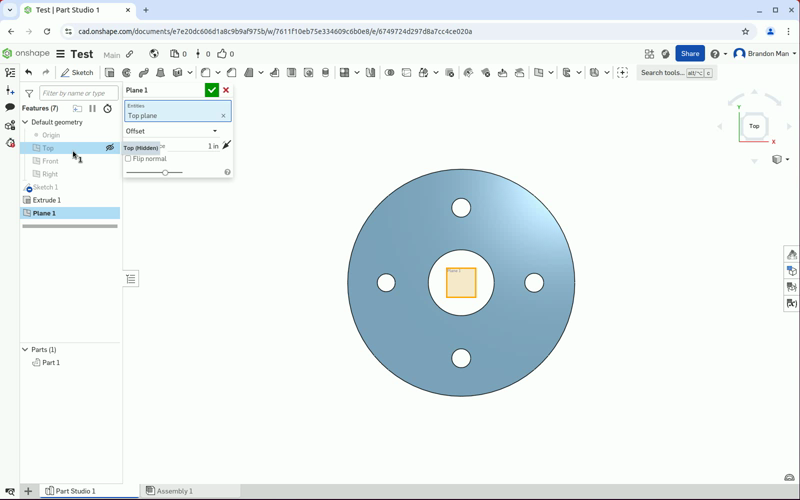
key(tab, 2)
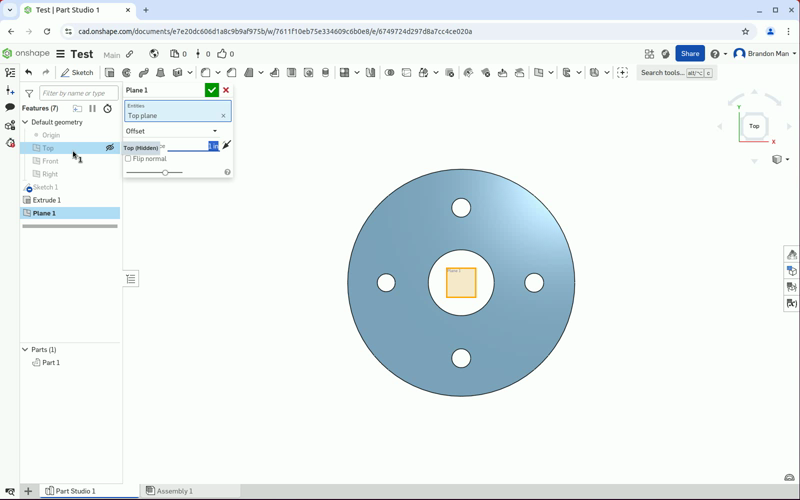
text(3.358)
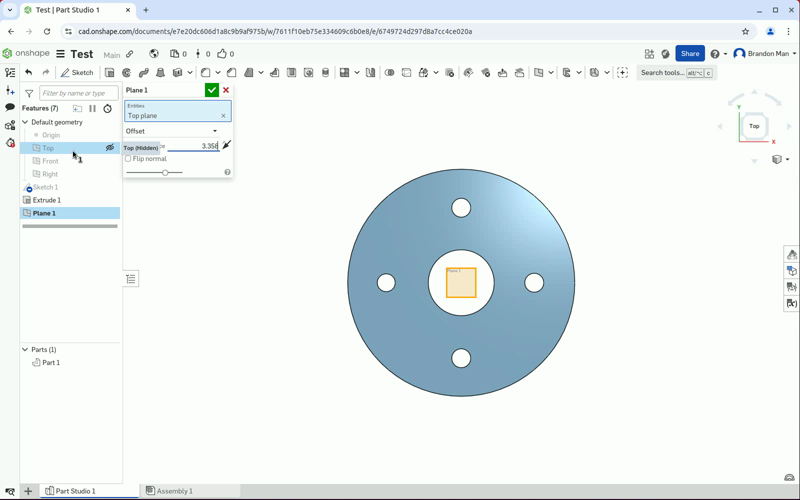
key(enter, 2)
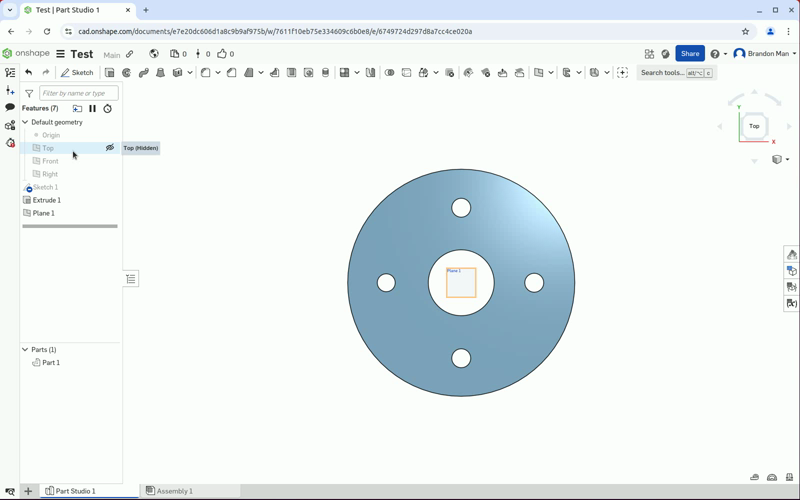
key(shift+s)
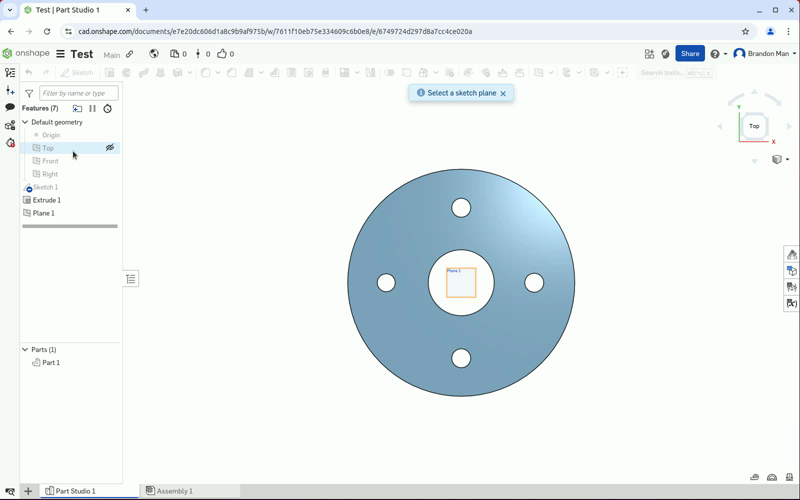
mouse_move(73, 215)
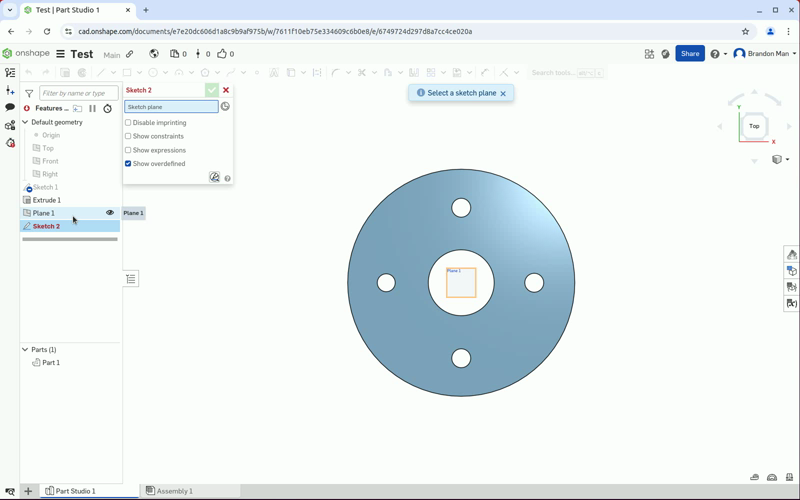
click(73, 215)
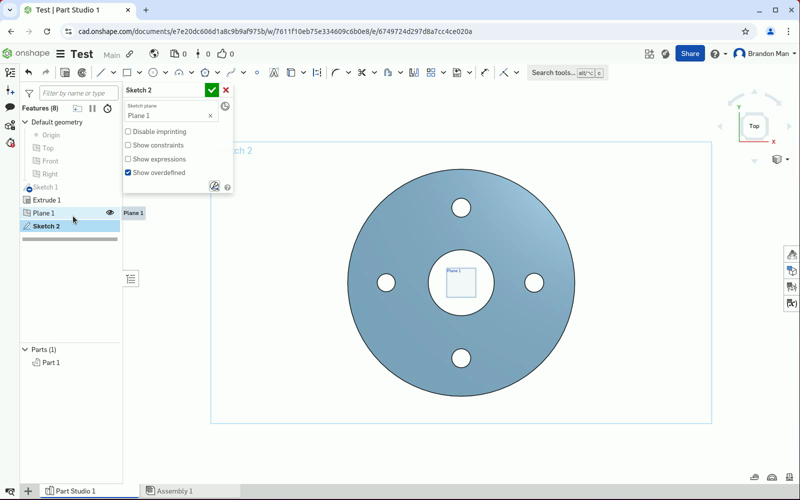
mouse_move(73, 352)
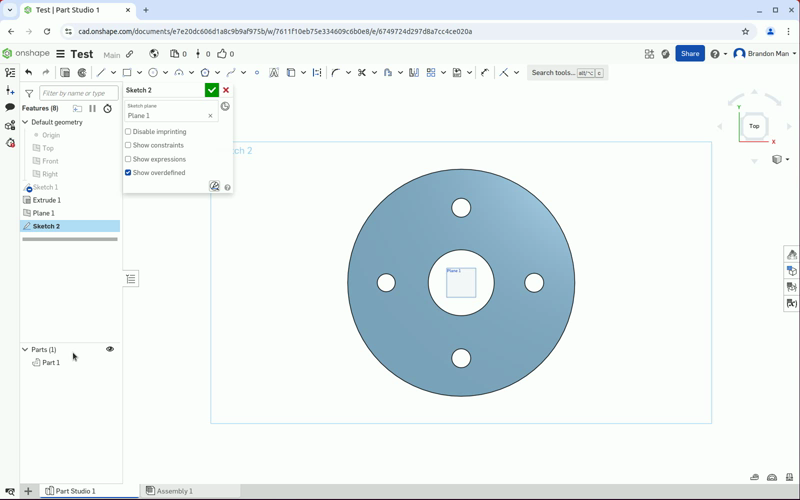
key(y)
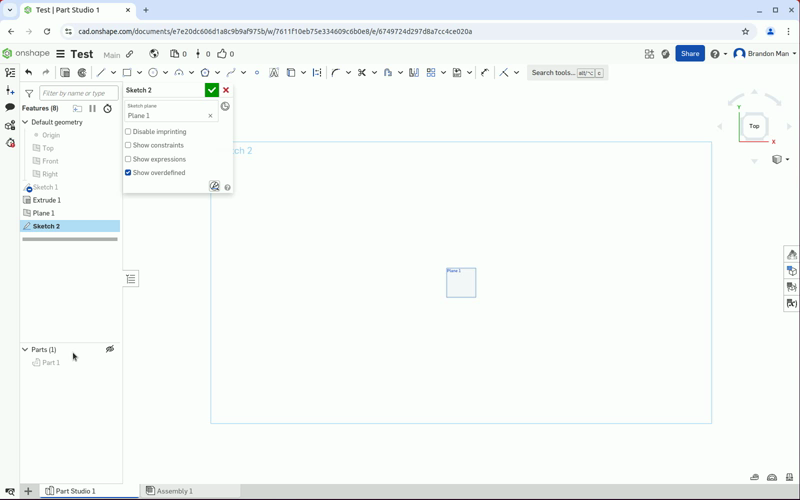
key(c)
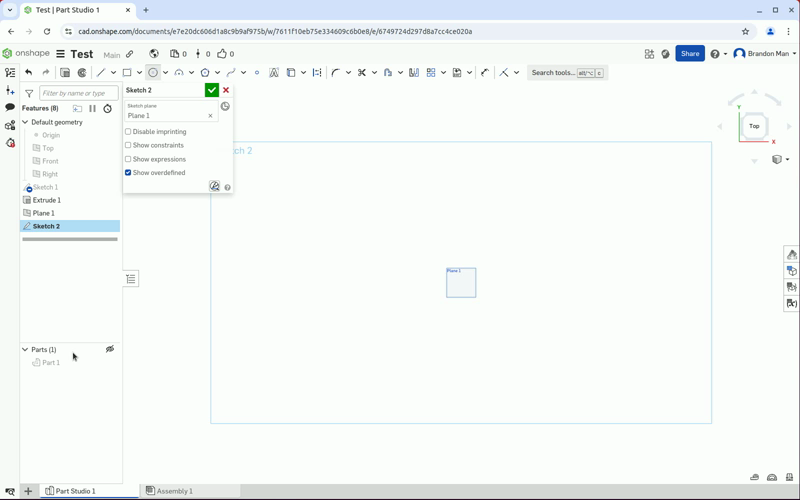
key_down(shift)
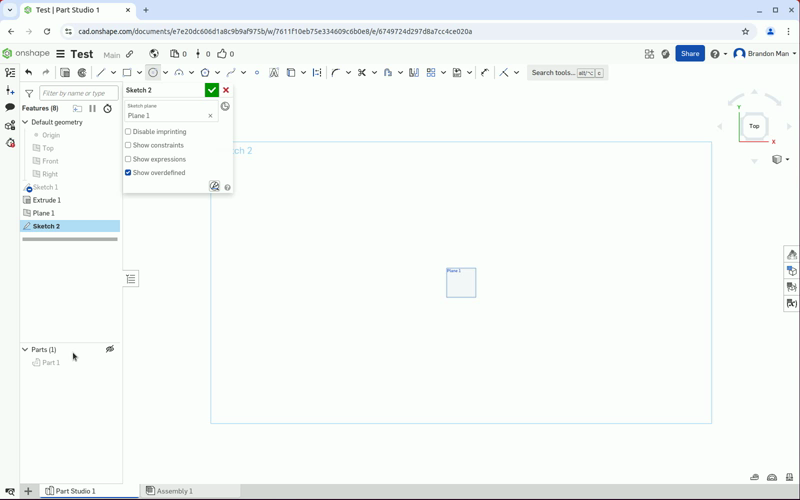
mouse_move(460, 282)
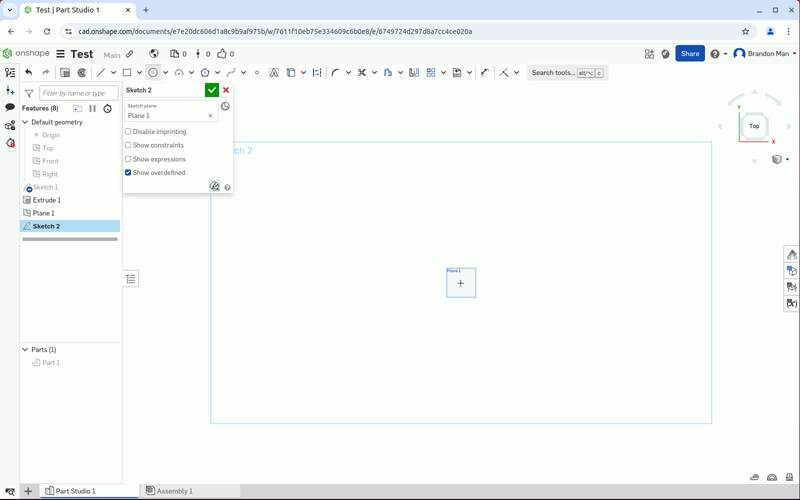
click(460, 282)
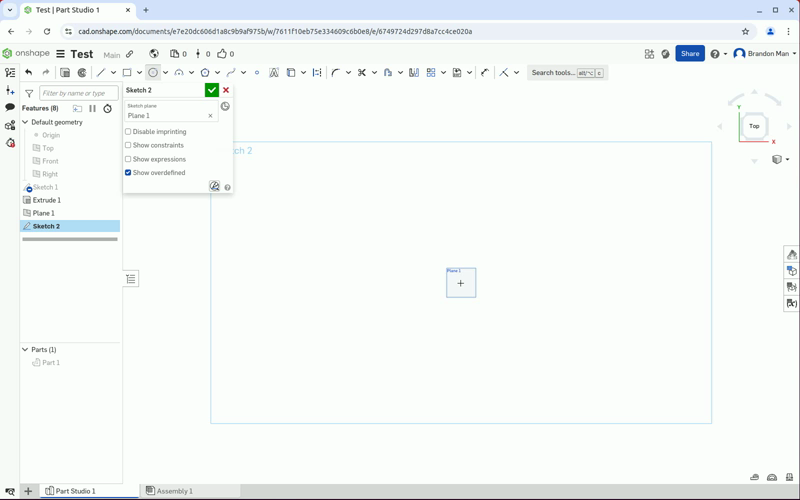
key_up(shift)
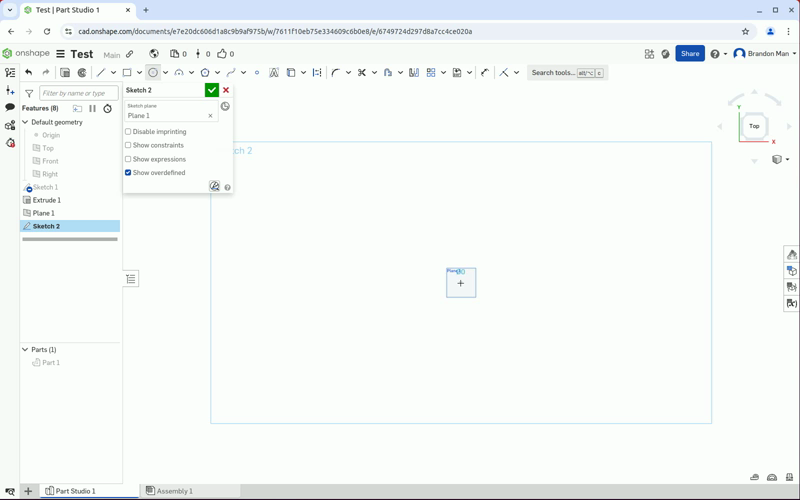
mouse_move(507, 282)
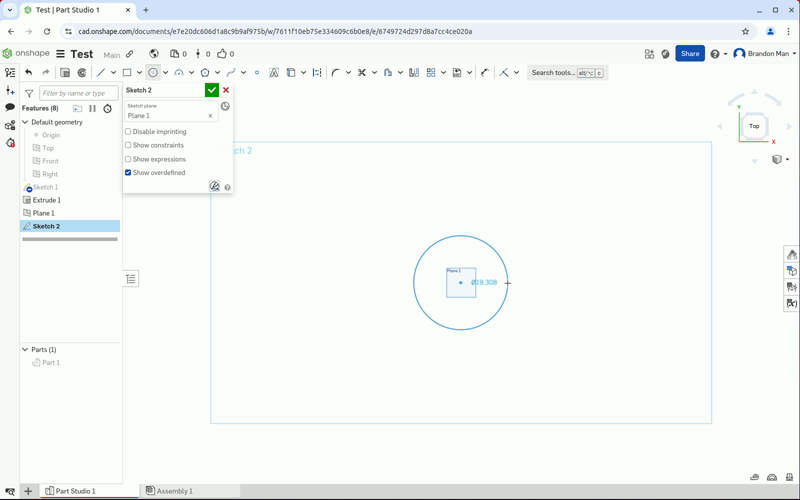
click(507, 282)
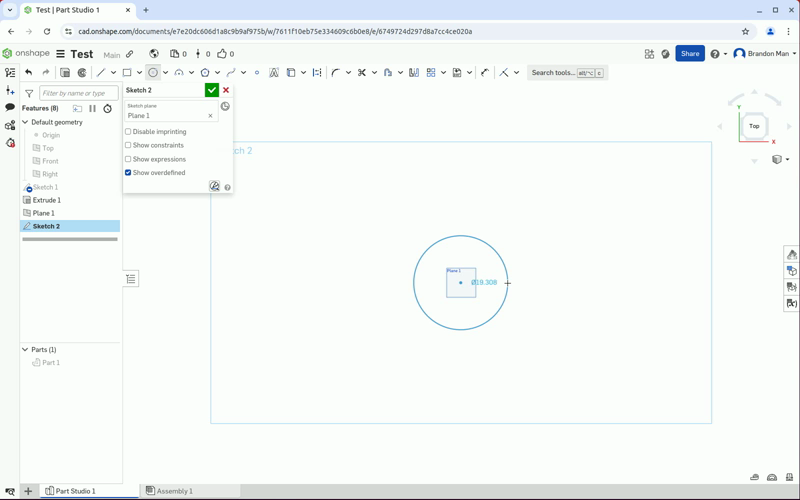
key(esc)
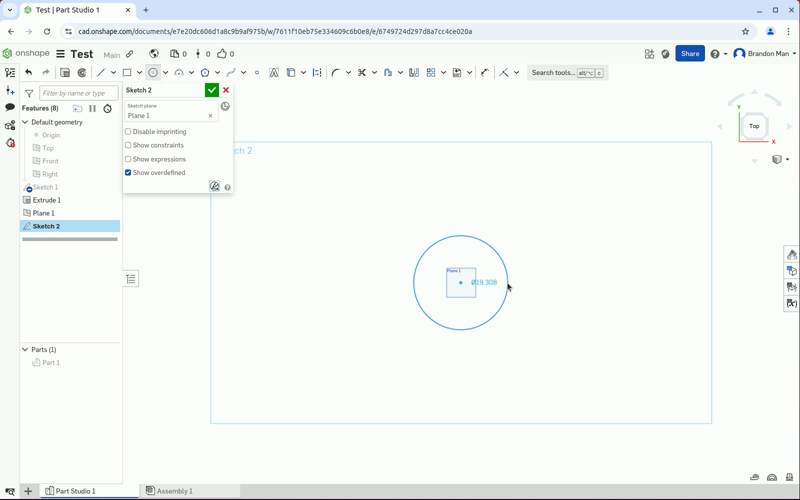
key(c)
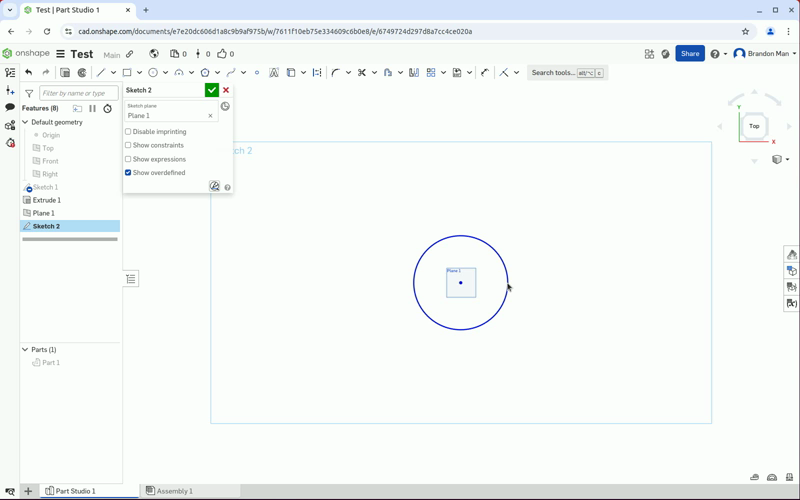
key_down(shift)
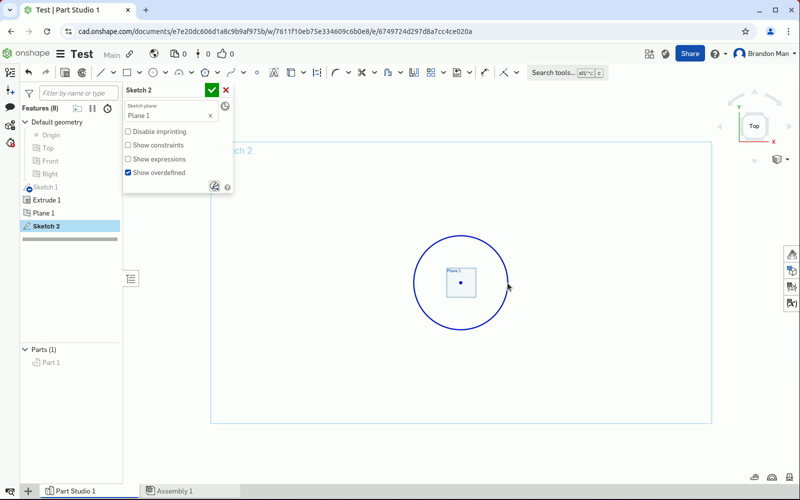
mouse_move(460, 282)
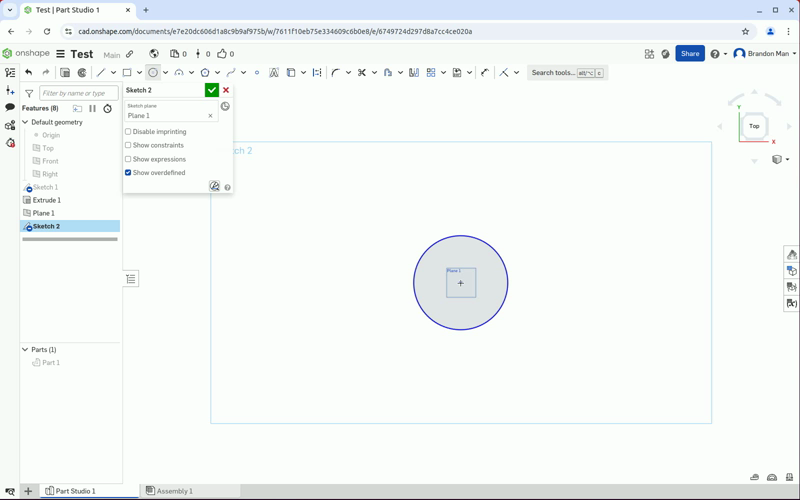
click(460, 282)
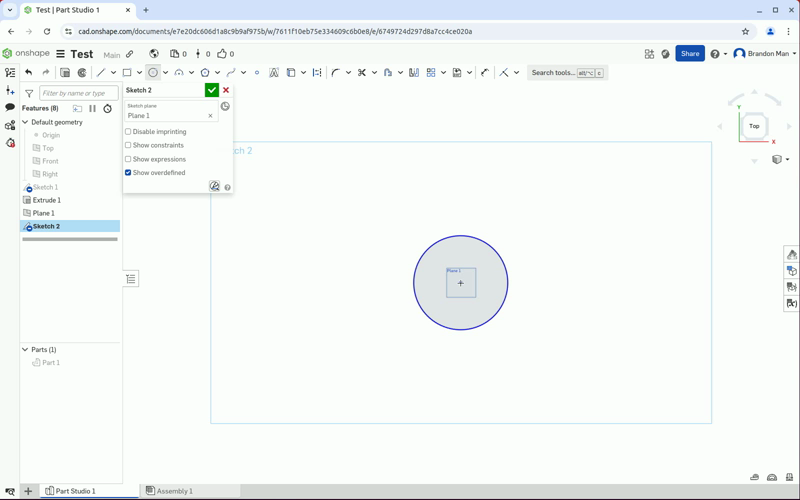
key_up(shift)
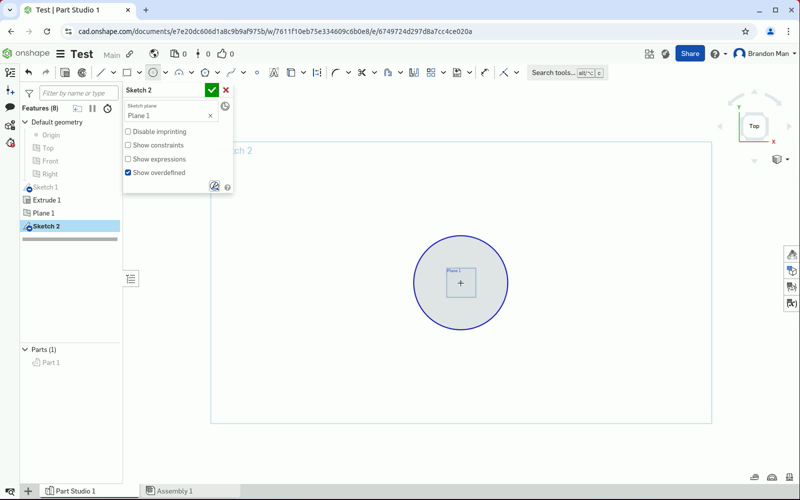
mouse_move(494, 282)
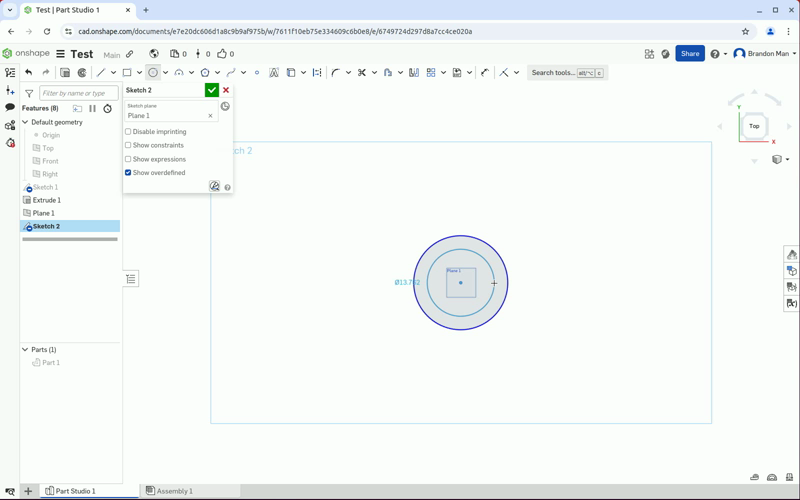
click(494, 282)
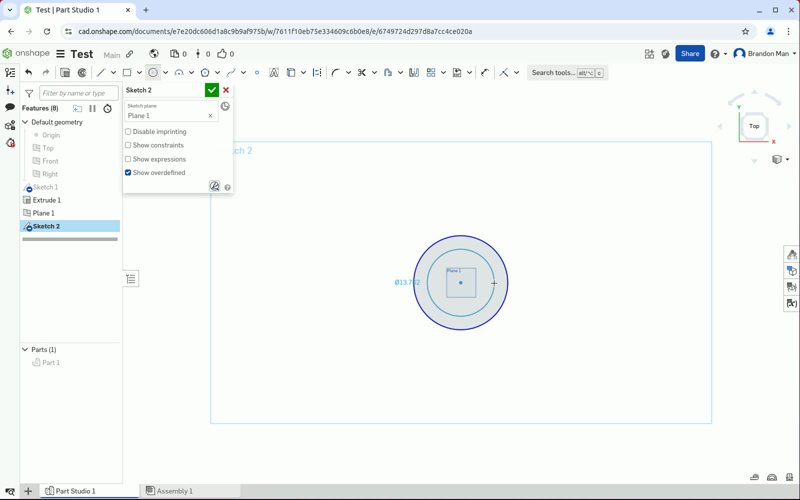
key(esc)
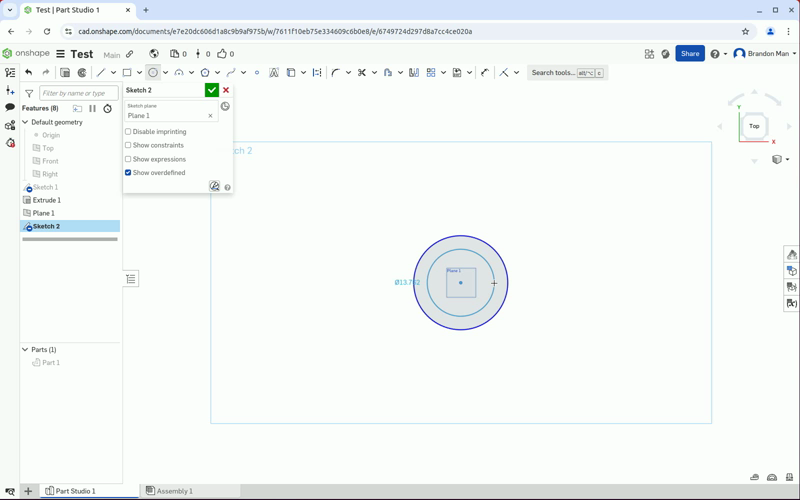
mouse_move(497, 264)
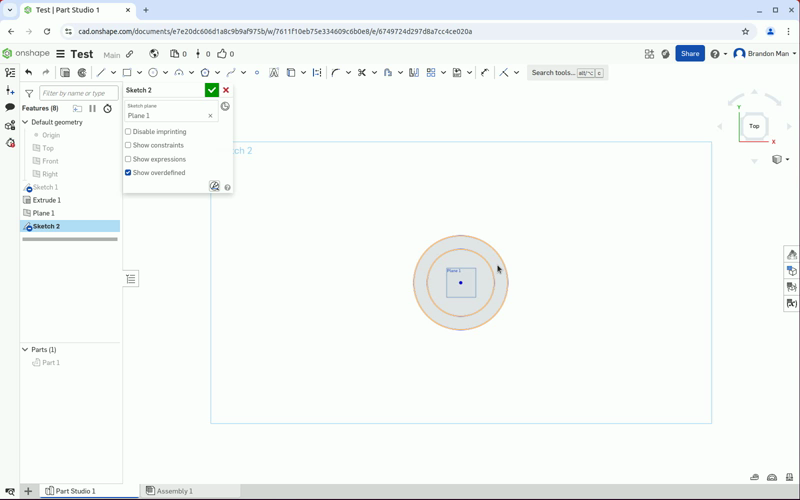
click(497, 264)
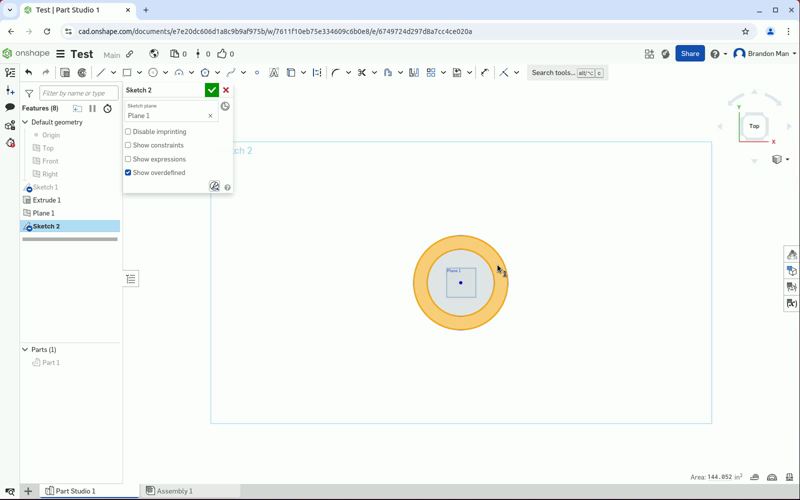
mouse_move(73, 352)
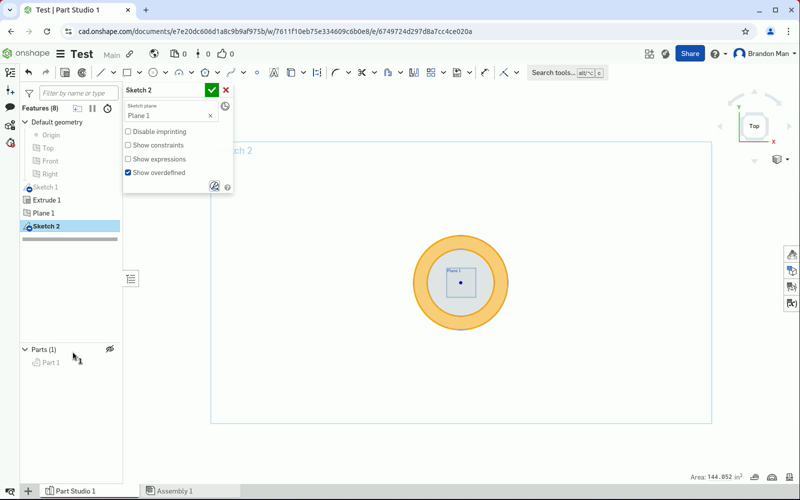
key(shift+y)
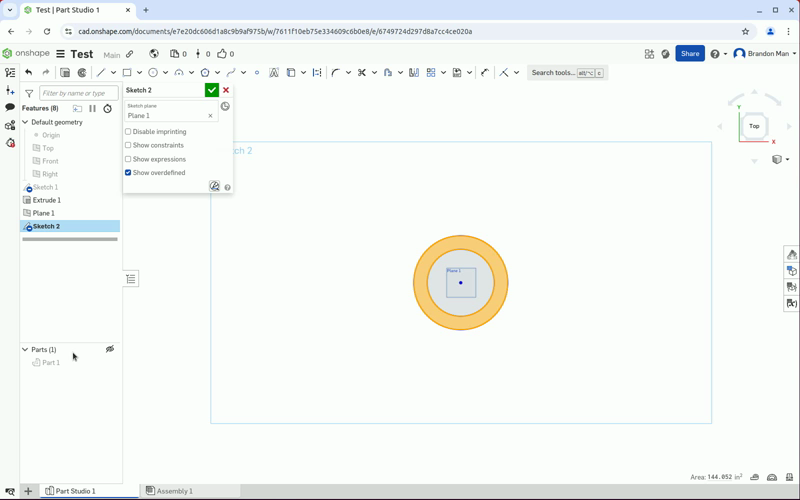
key(shift+e)
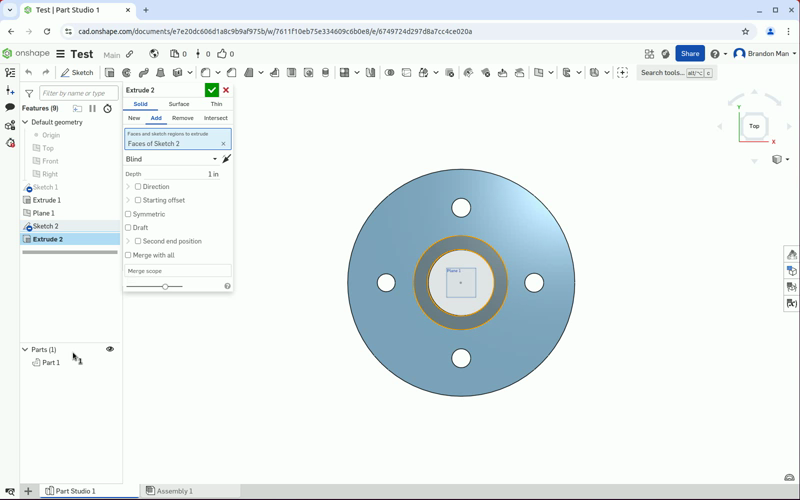
mouse_move(143, 106)
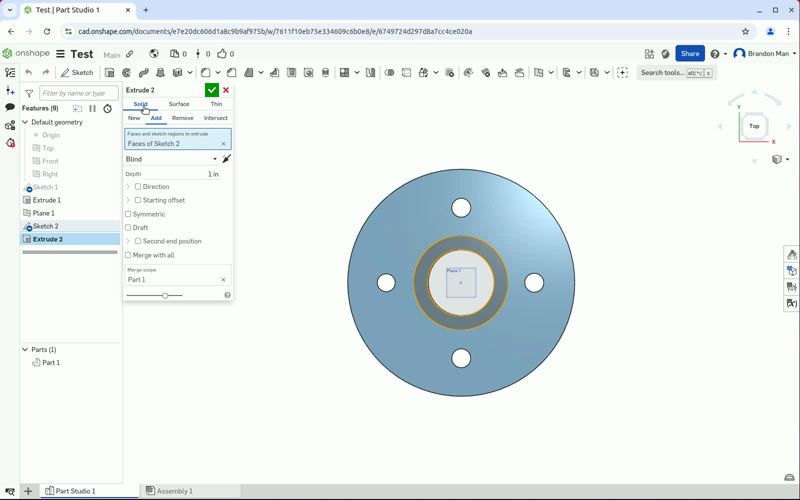
click(143, 106)
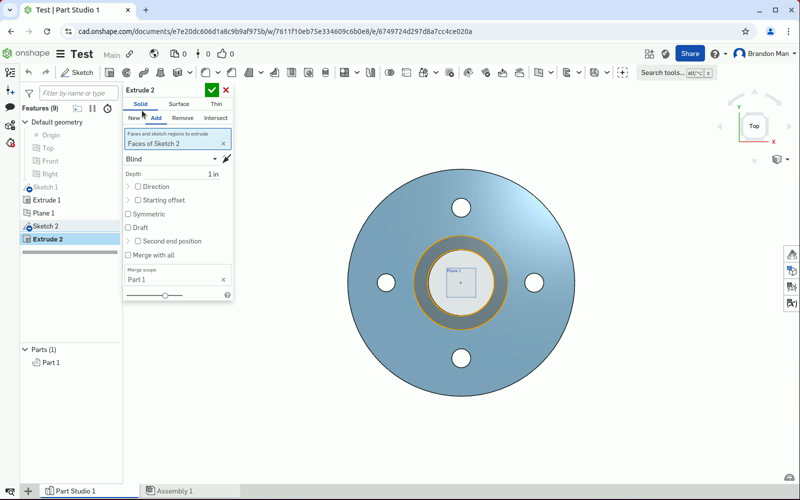
mouse_move(137, 120)
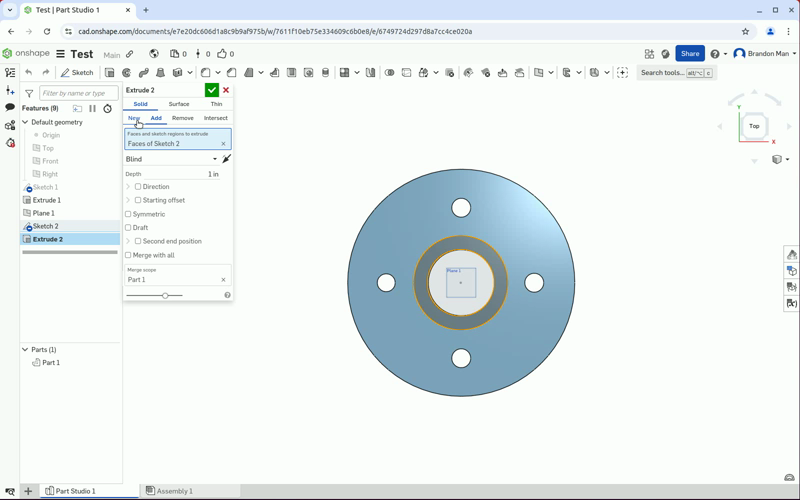
click(137, 120)
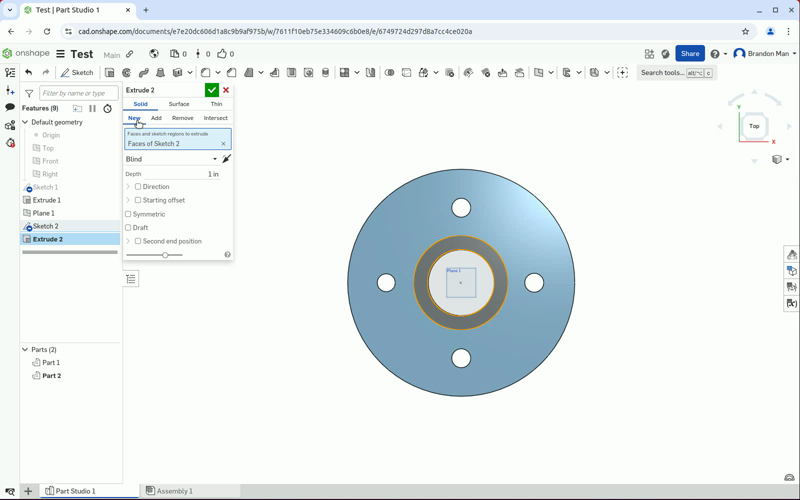
key(tab, 4)
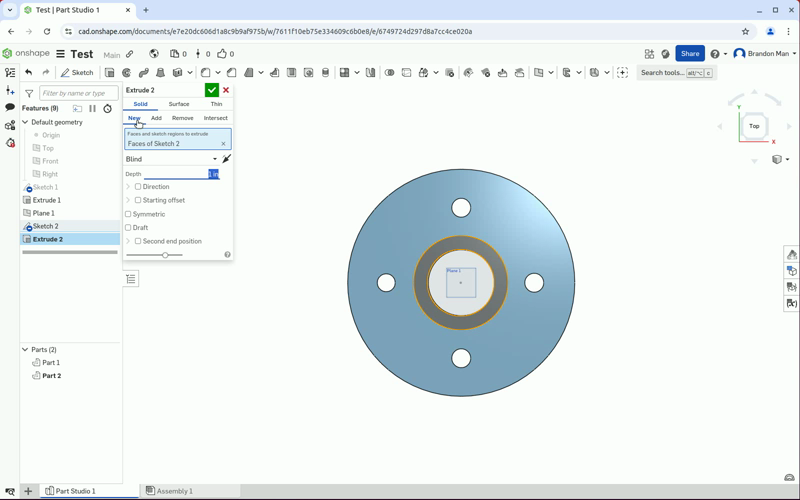
text(5.536)
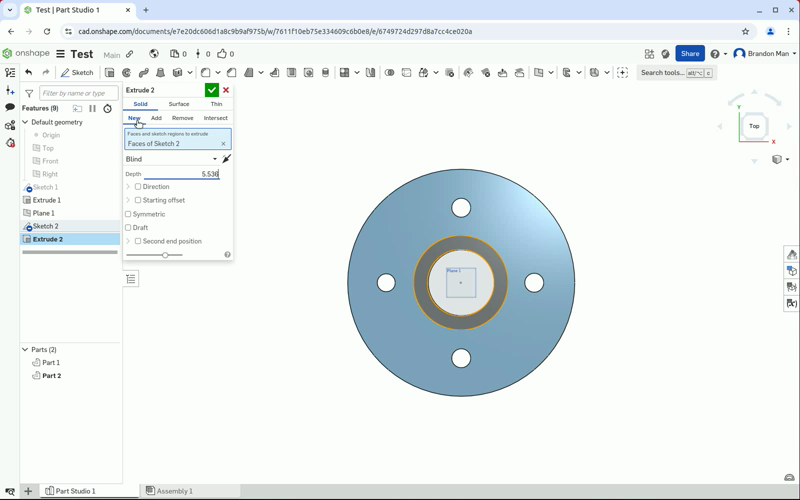
key(enter)
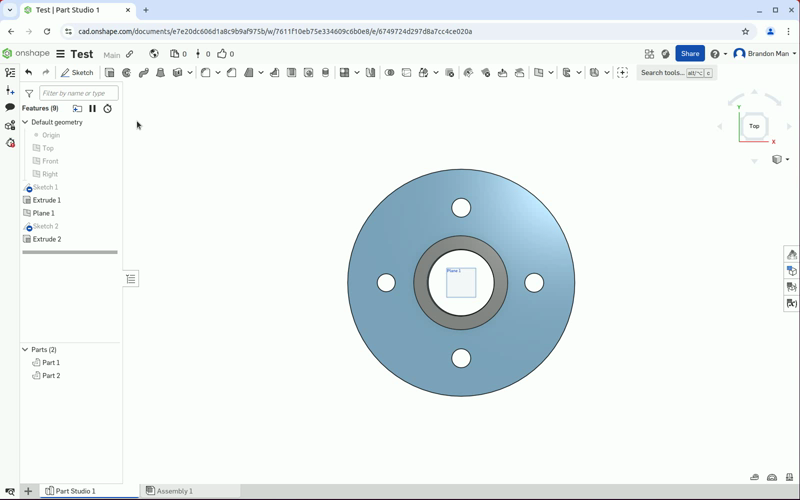
key(shift+h)
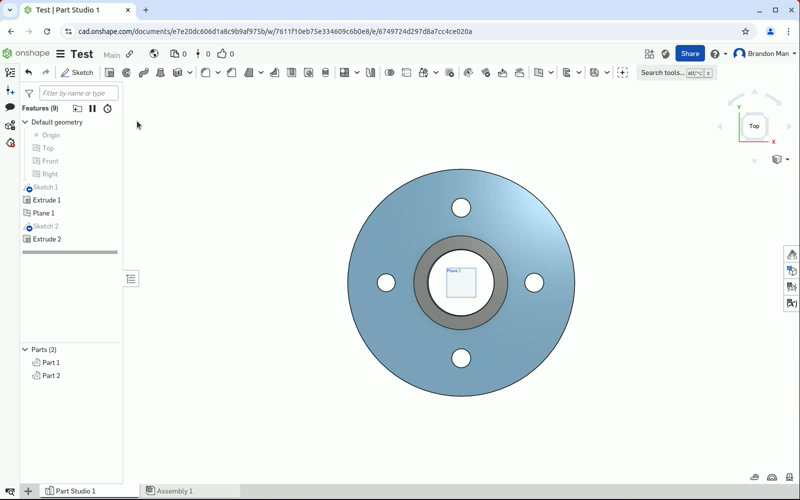
key(shift+h)
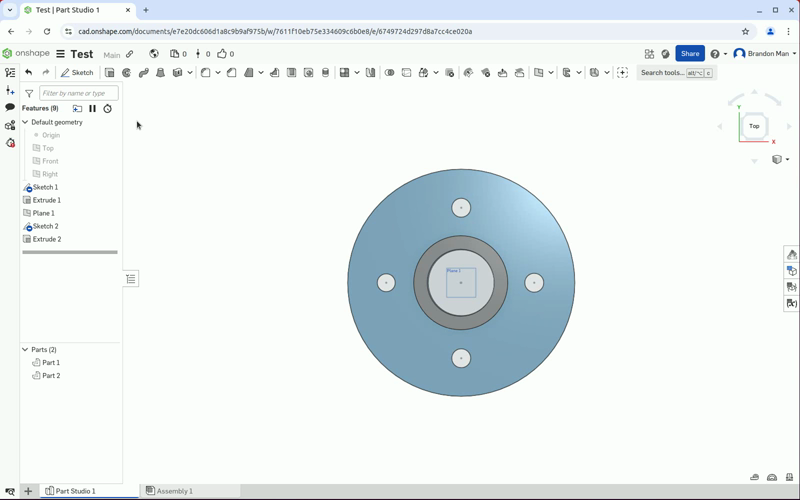
key(shift+7)
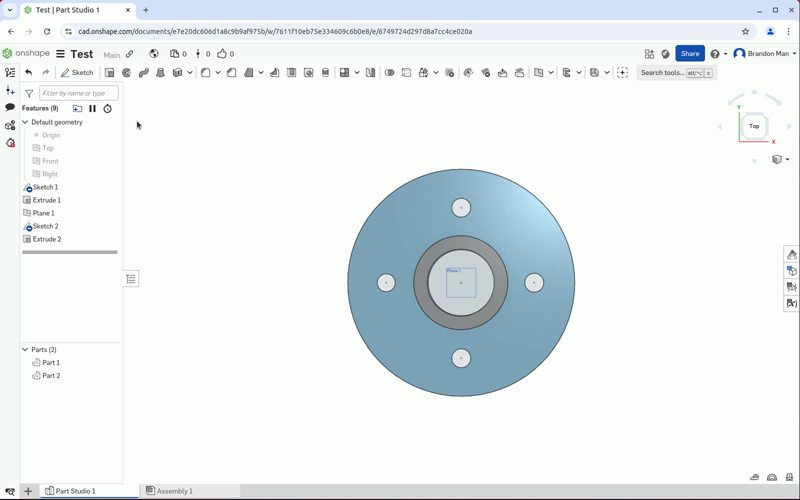
key(up, 3)
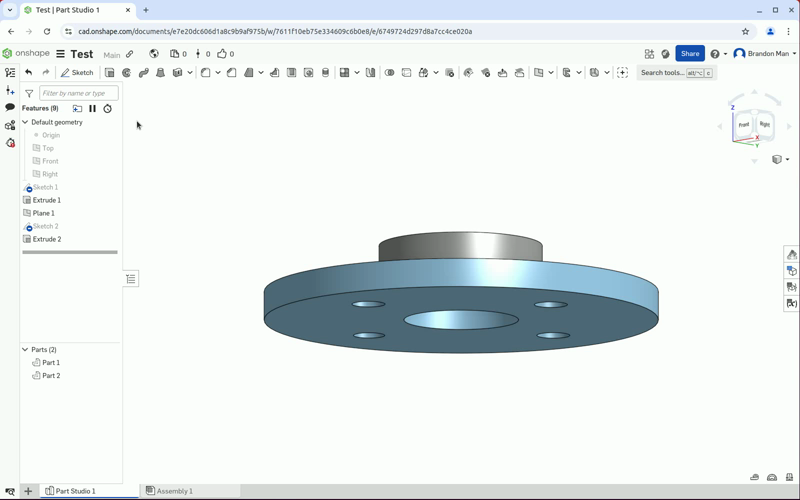
key(left, 3)
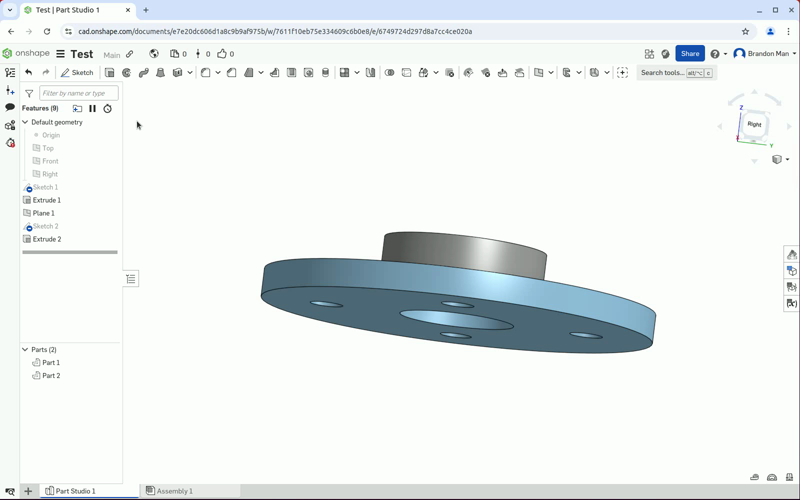
key(right, 3)
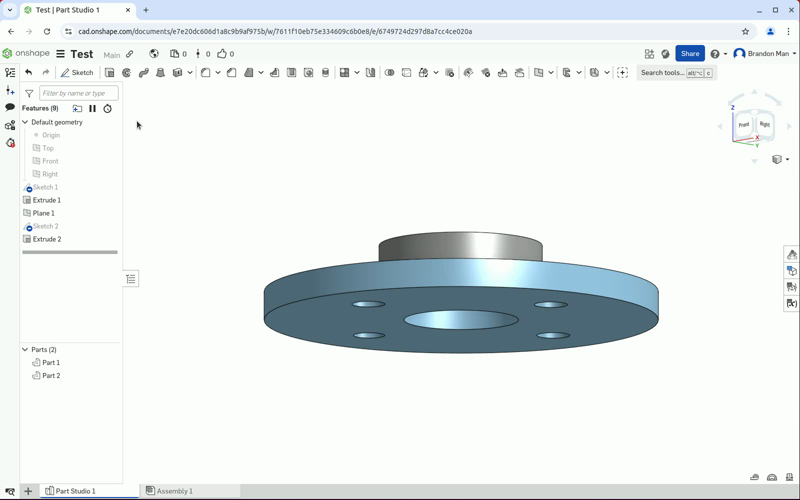
key(down, 3)
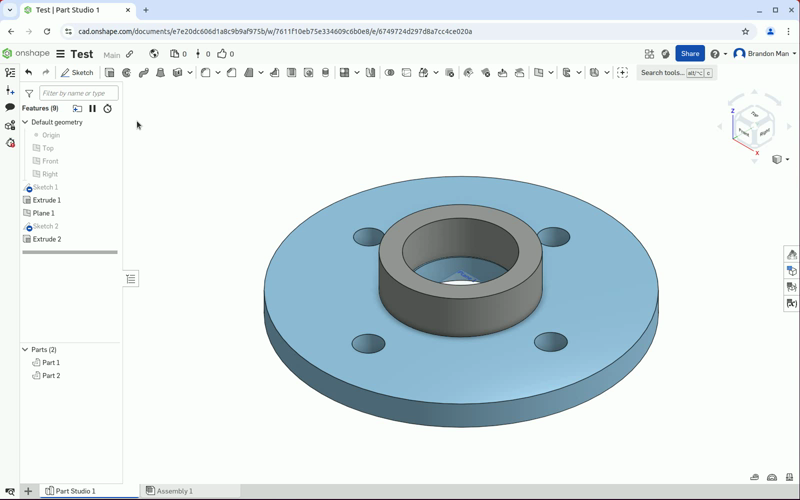
mouse_move(73, 189)
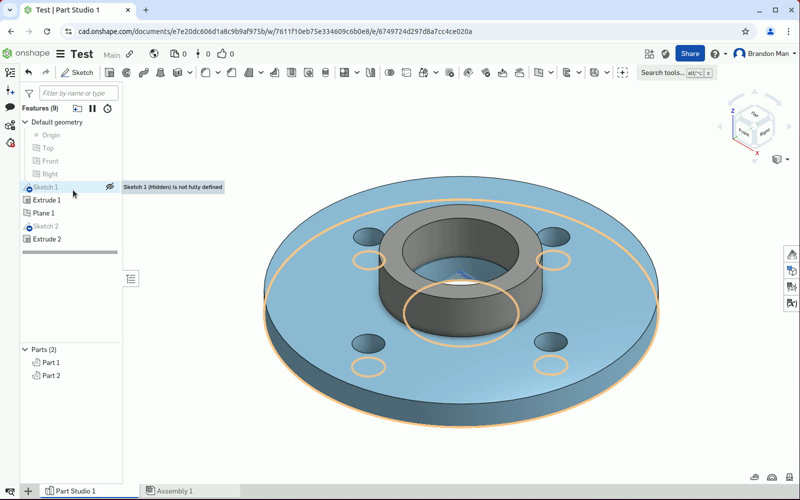
click(73, 189)